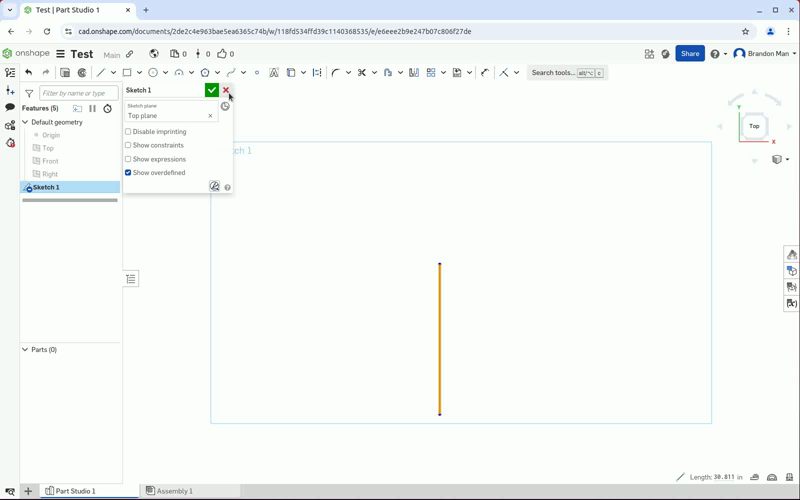
key(shift+h)
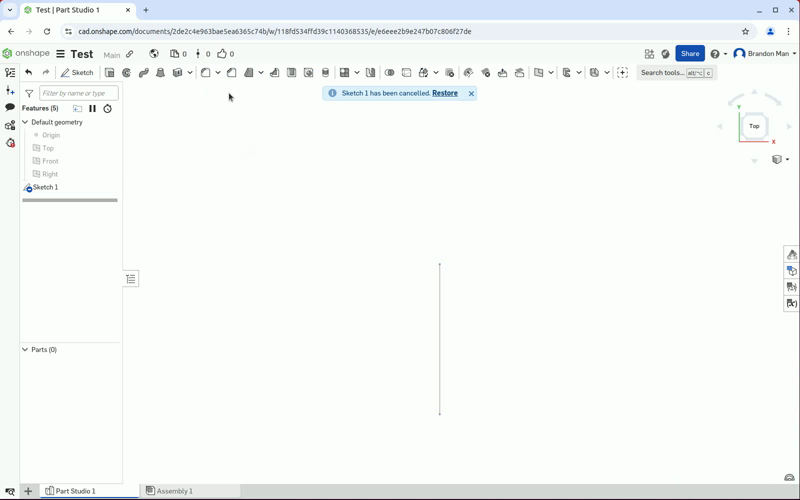
key(shift+s)
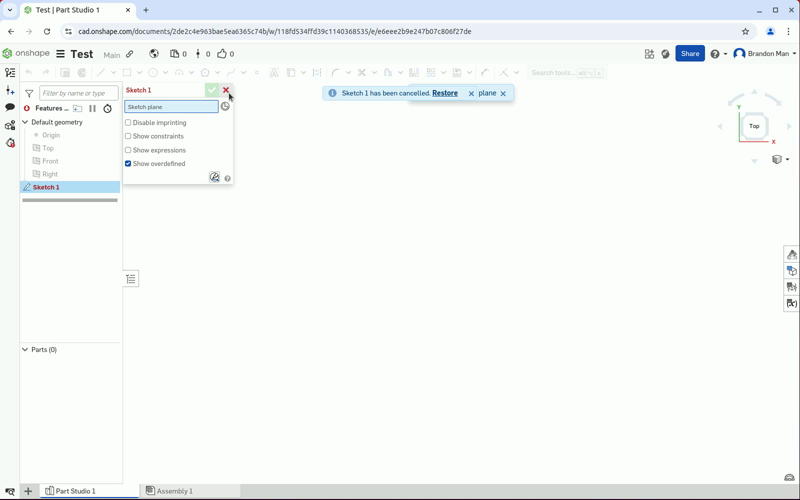
mouse_move(73, 150)
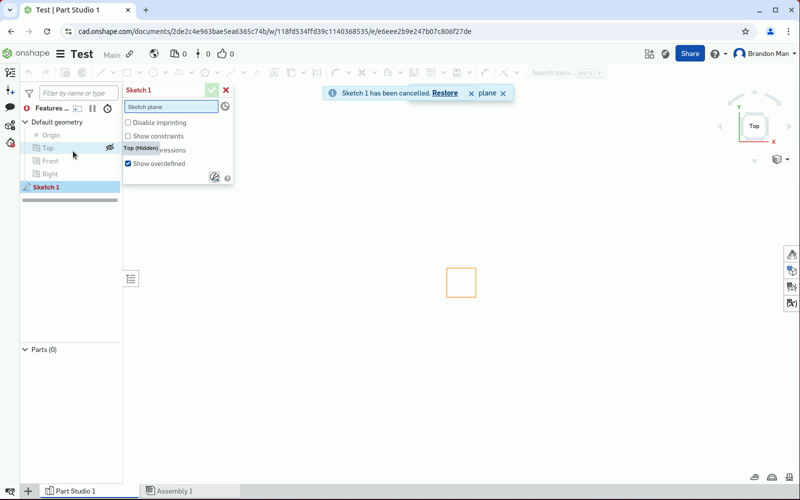
click(73, 150)
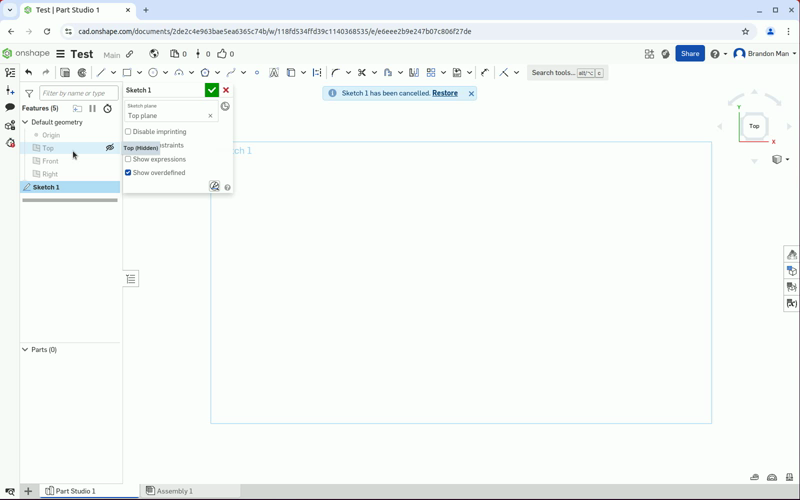
mouse_move(73, 352)
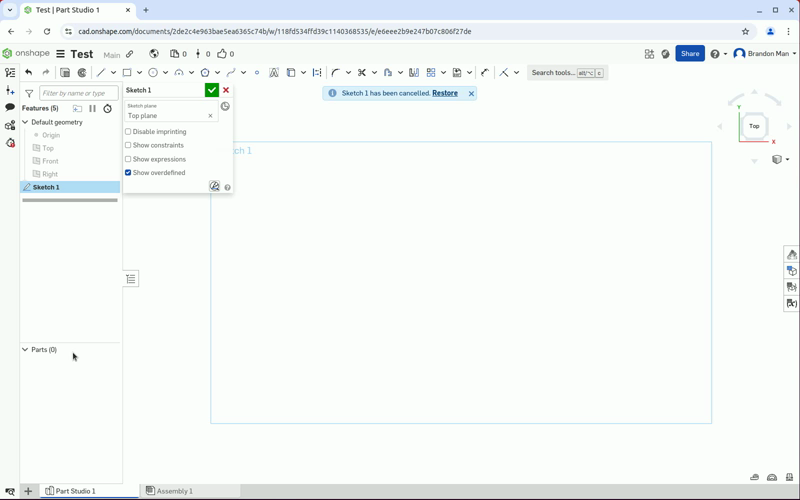
key(y)
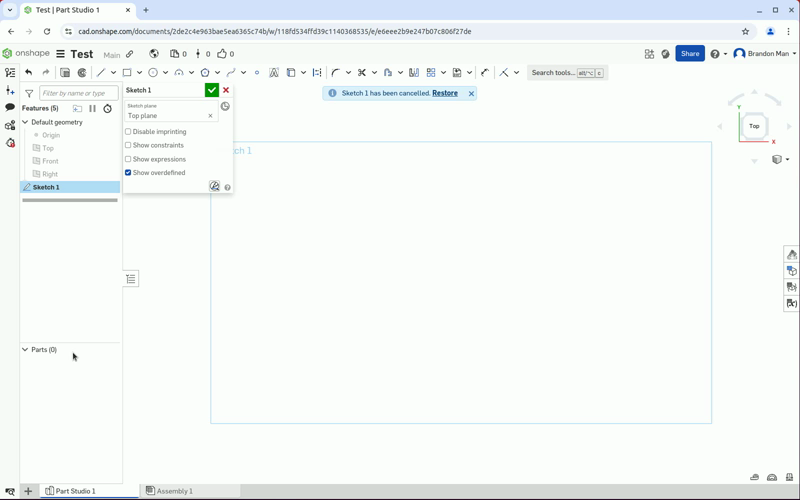
key(l)
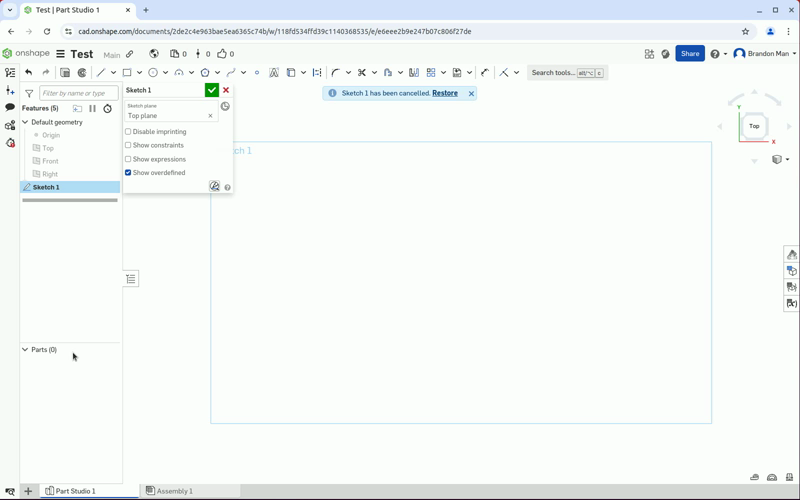
key_down(shift)
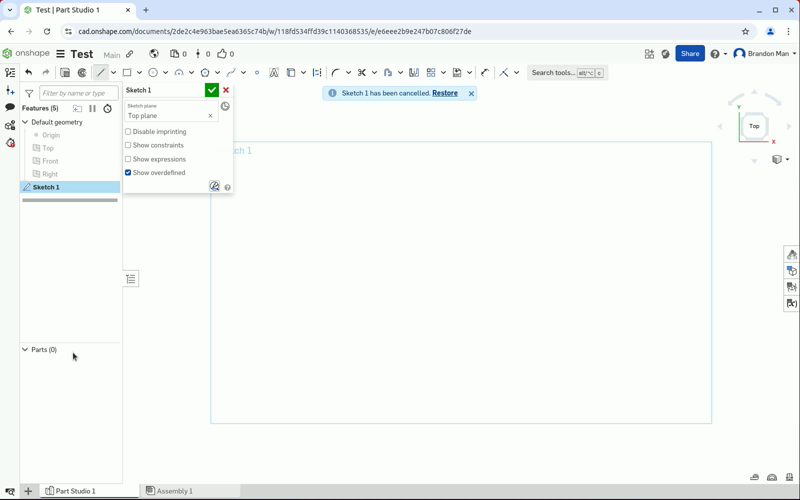
mouse_move(348, 395)
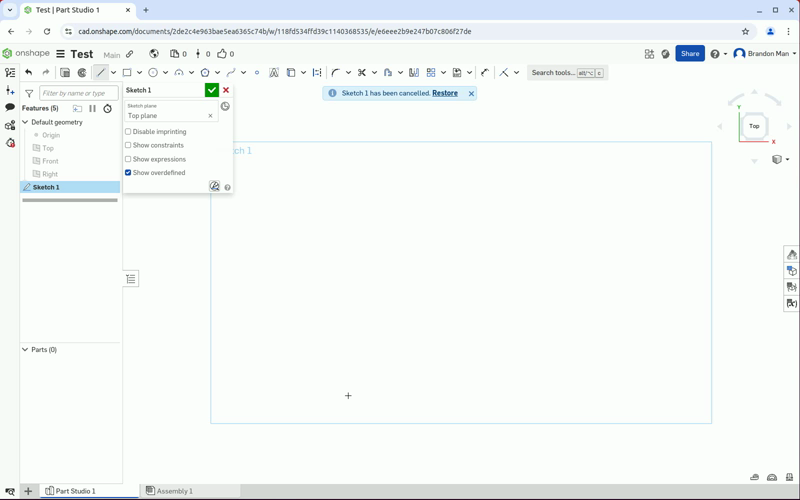
click(348, 395)
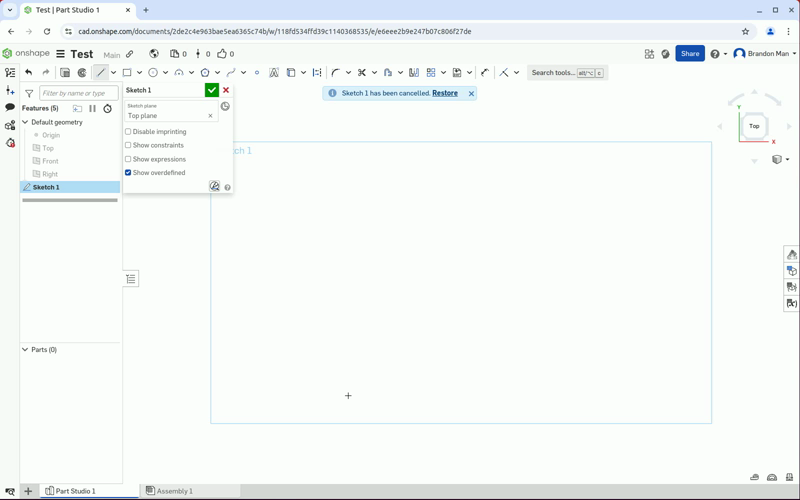
key_up(shift)
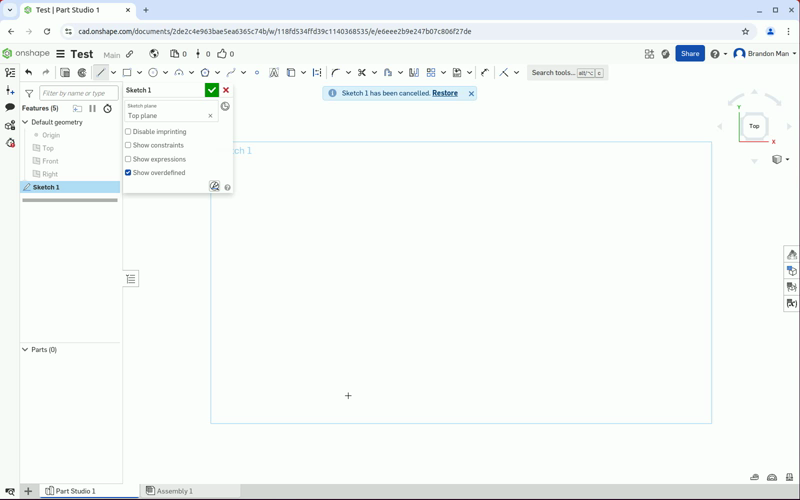
key_down(shift)
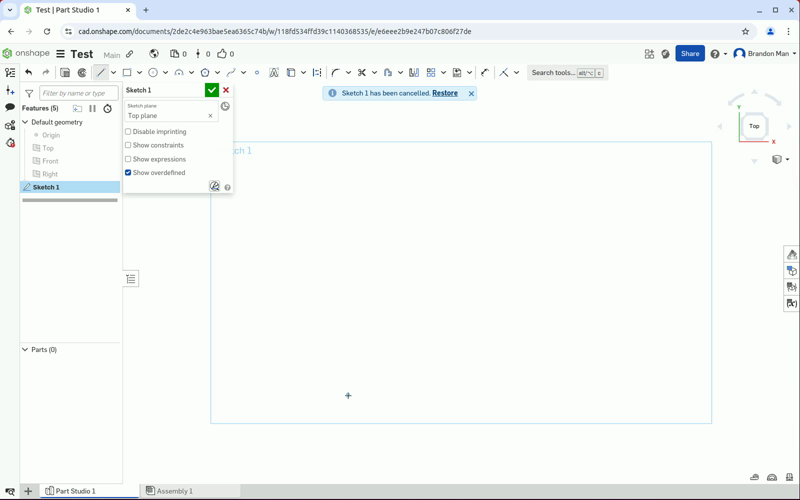
mouse_move(572, 395)
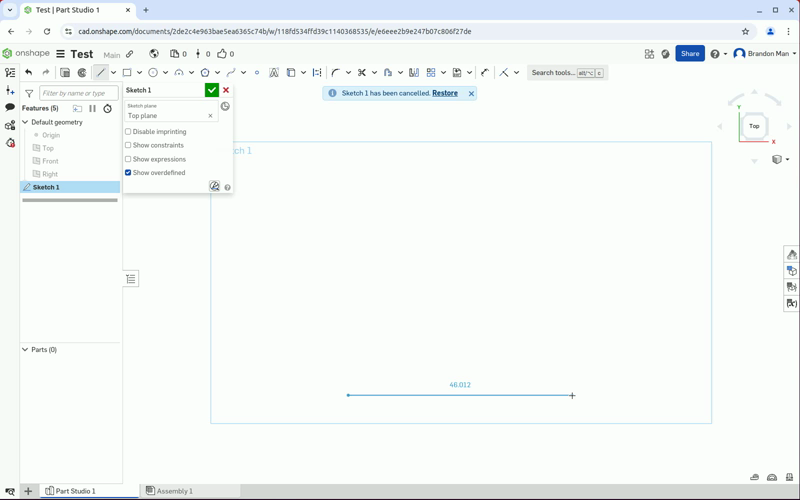
click(572, 395)
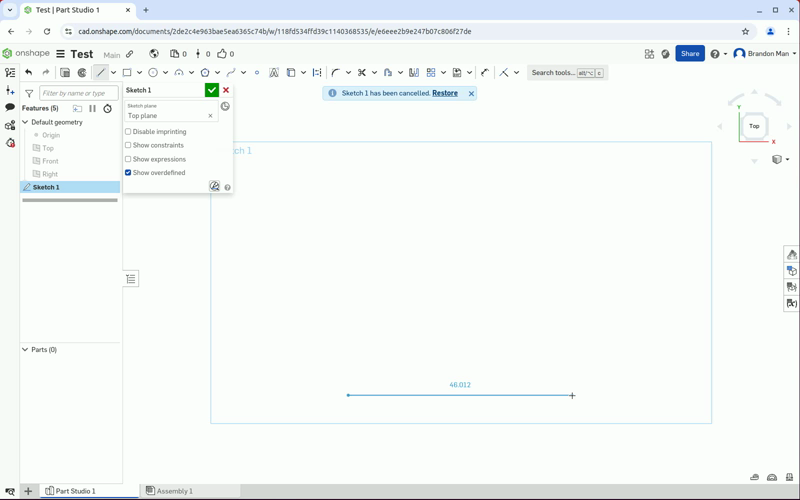
key_up(shift)
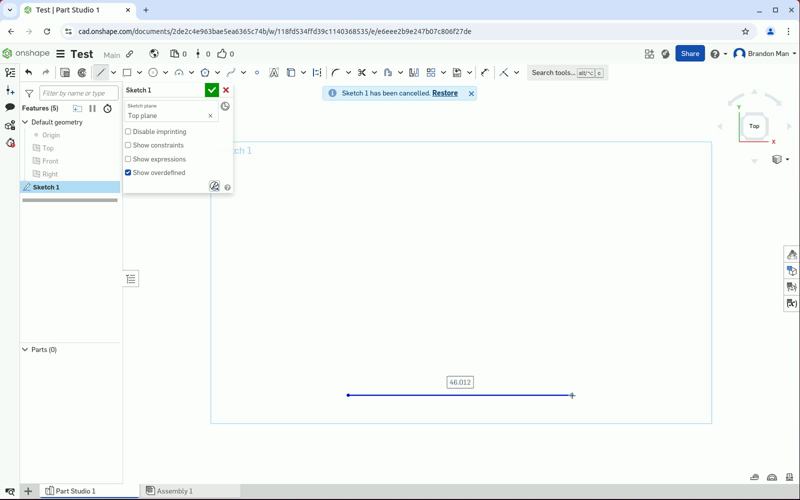
key_down(shift)
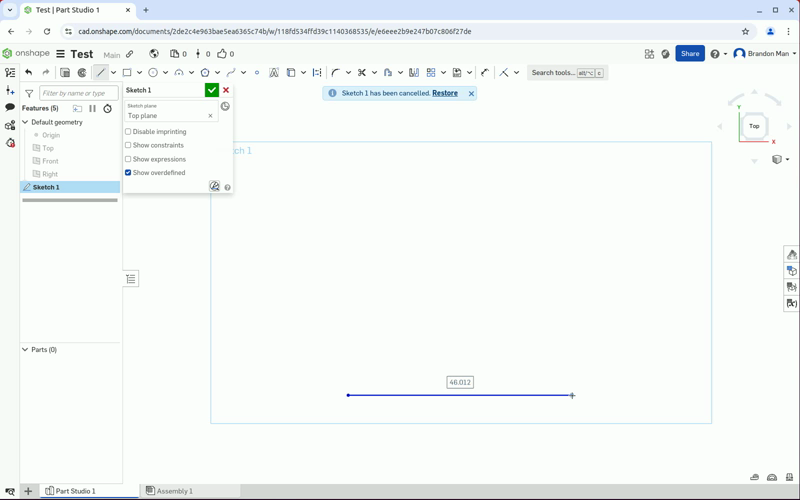
mouse_move(572, 171)
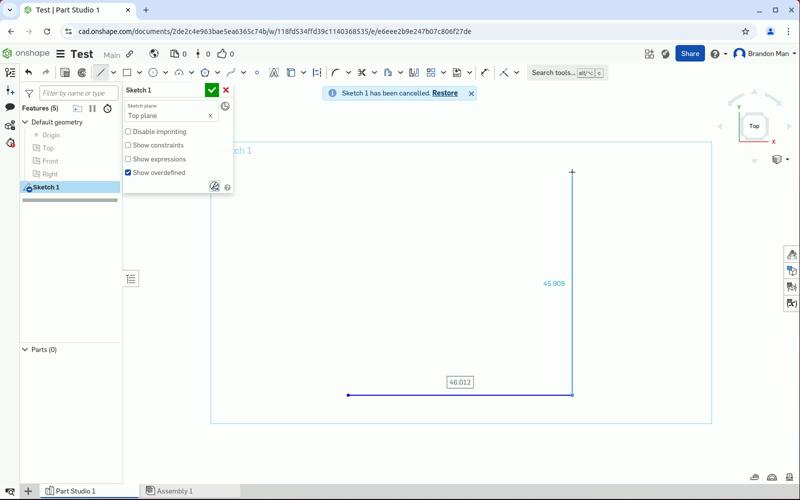
click(572, 171)
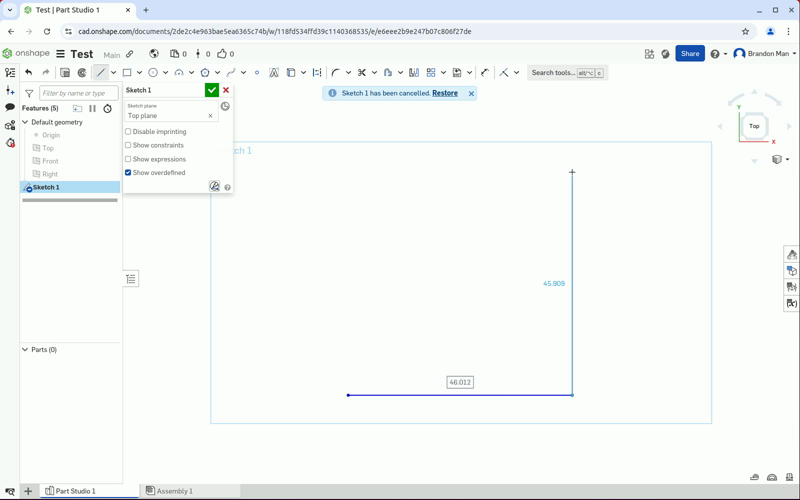
key_up(shift)
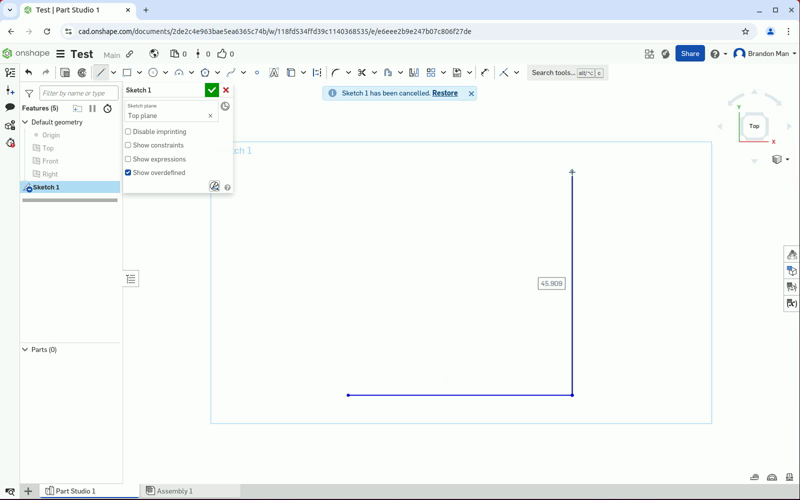
key_down(shift)
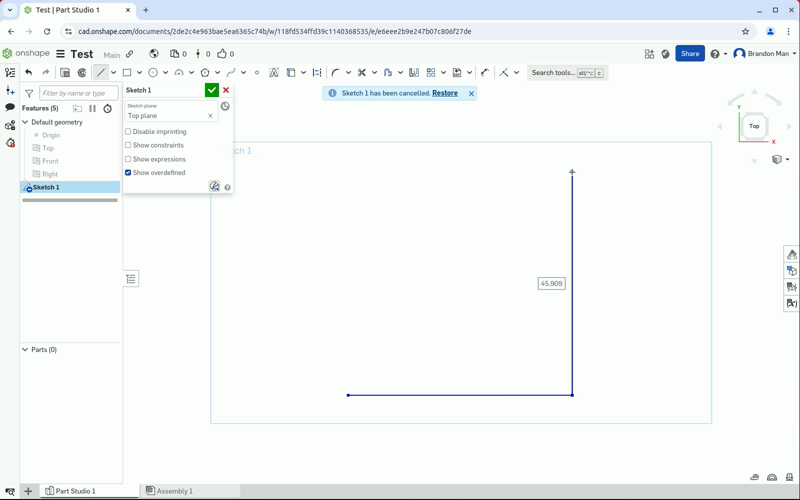
mouse_move(348, 171)
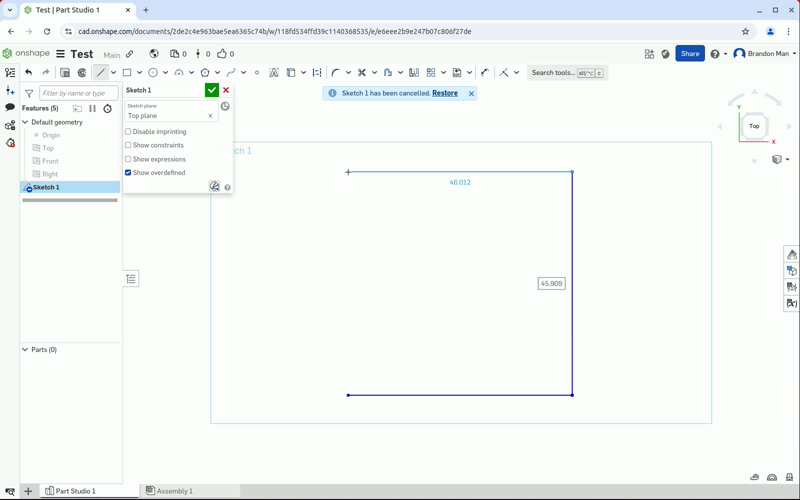
click(348, 171)
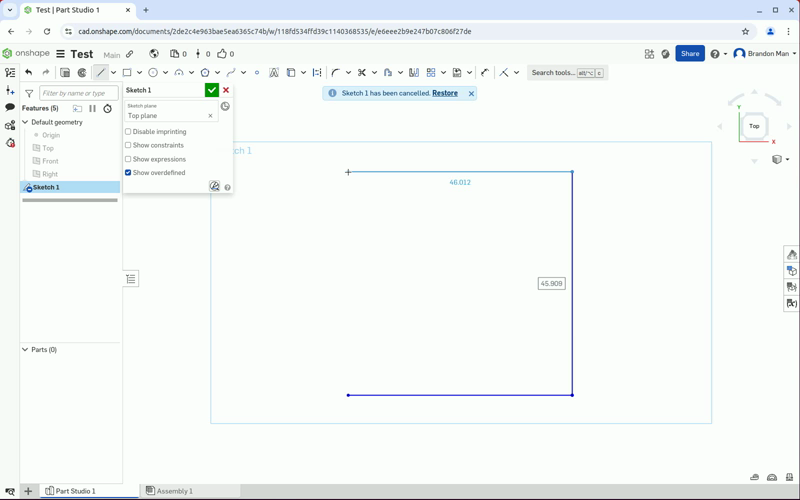
key_up(shift)
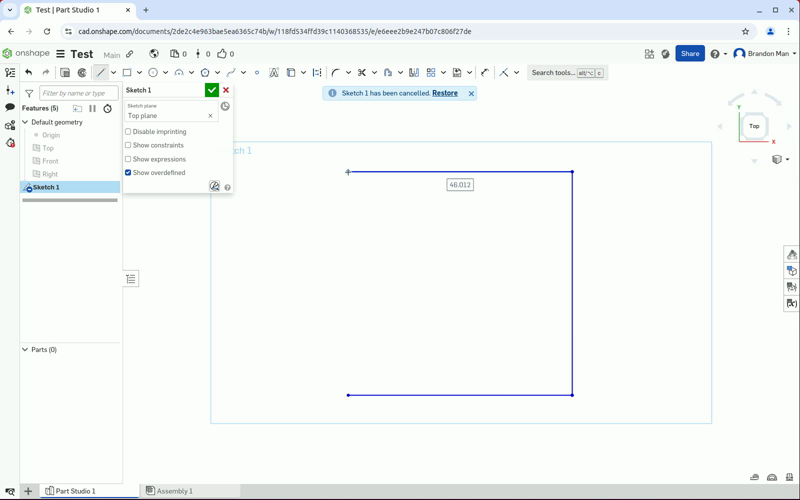
key_down(shift)
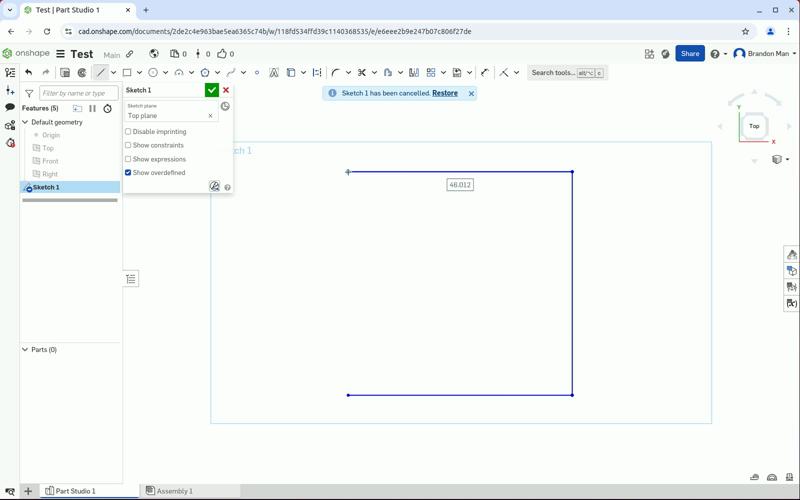
mouse_move(348, 395)
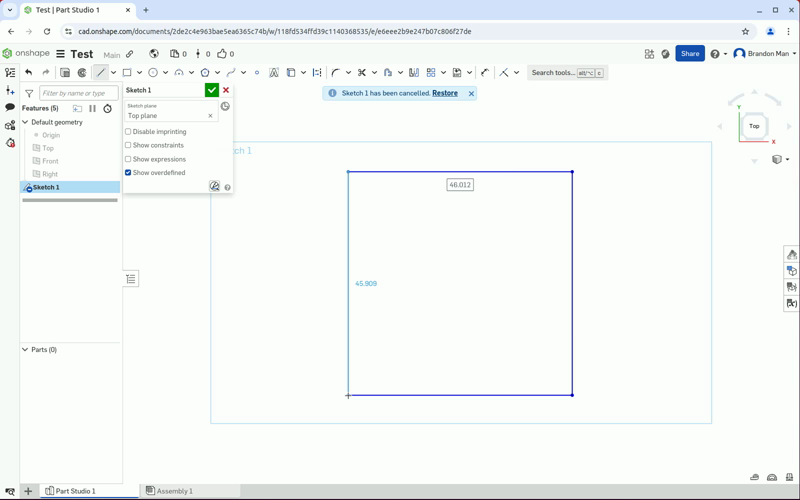
key_up(shift)
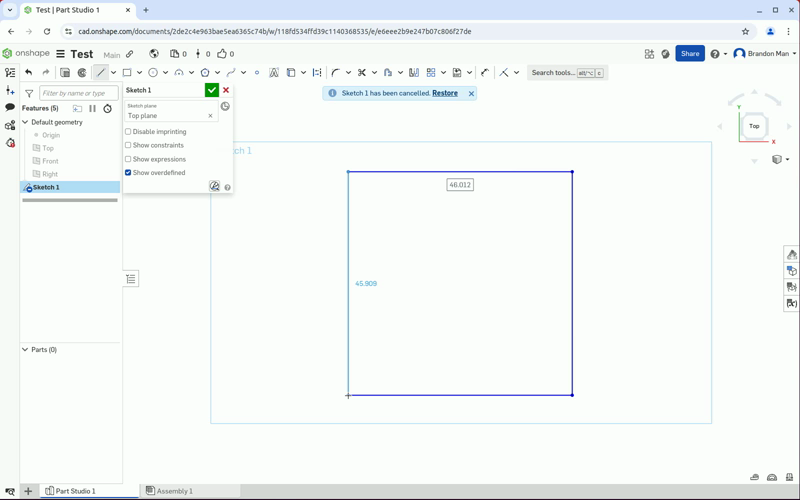
click(348, 395)
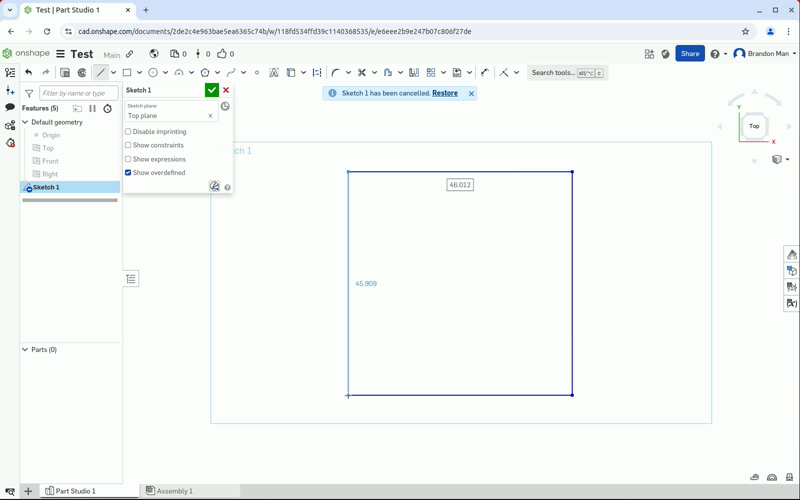
key(esc)
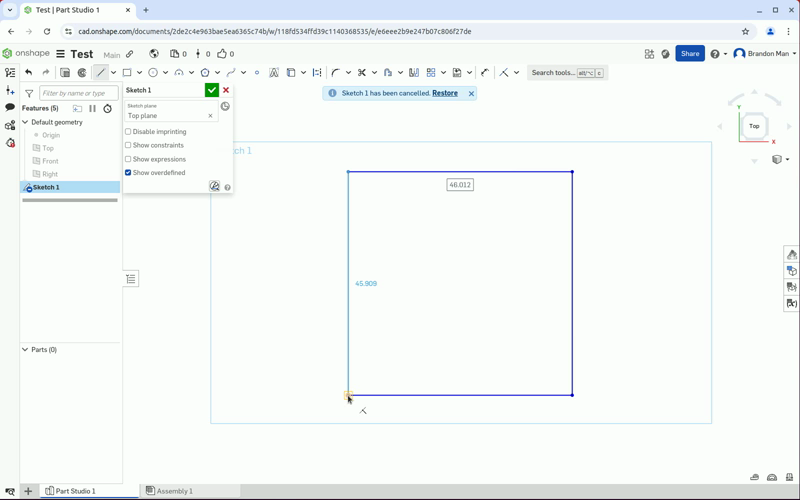
mouse_move(394, 356)
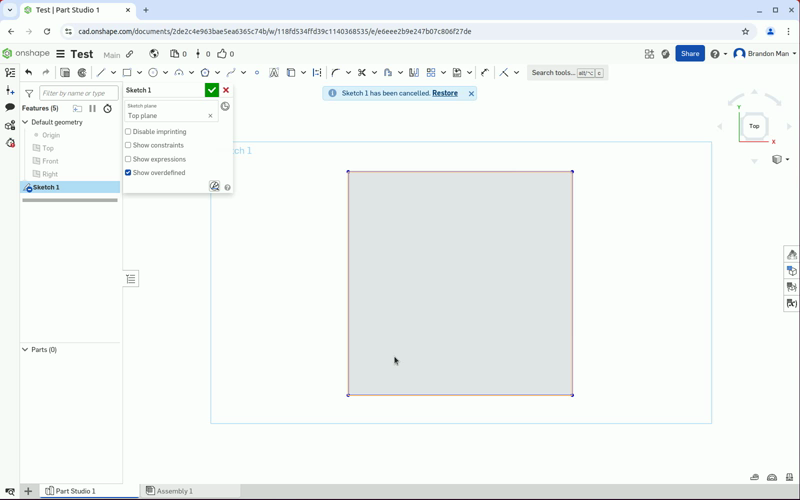
click(394, 356)
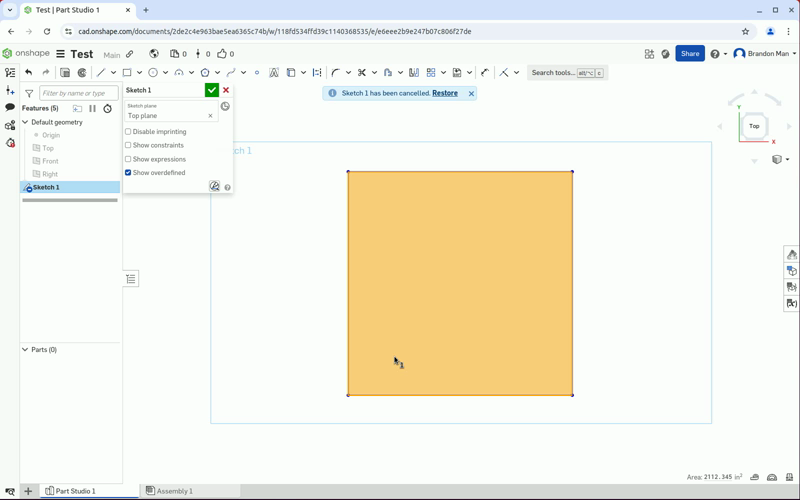
mouse_move(73, 352)
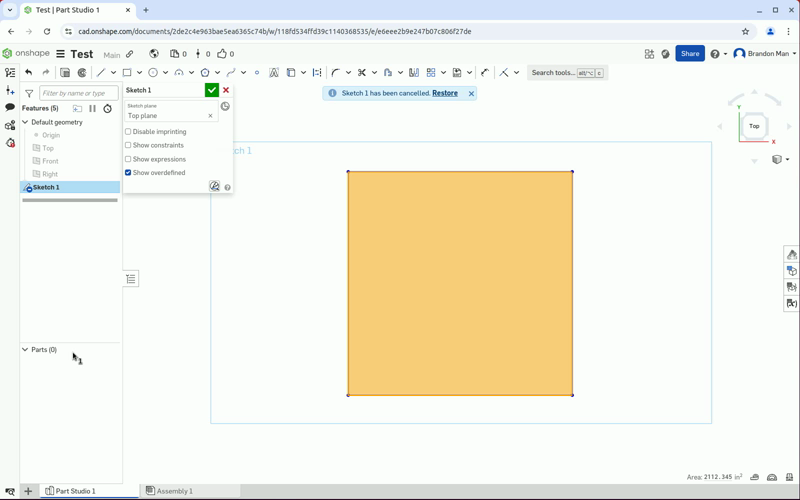
key(shift+y)
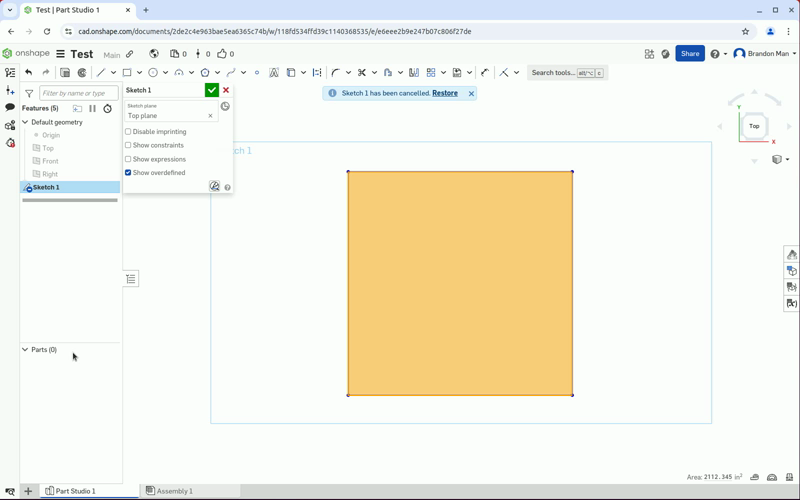
key(shift+e)
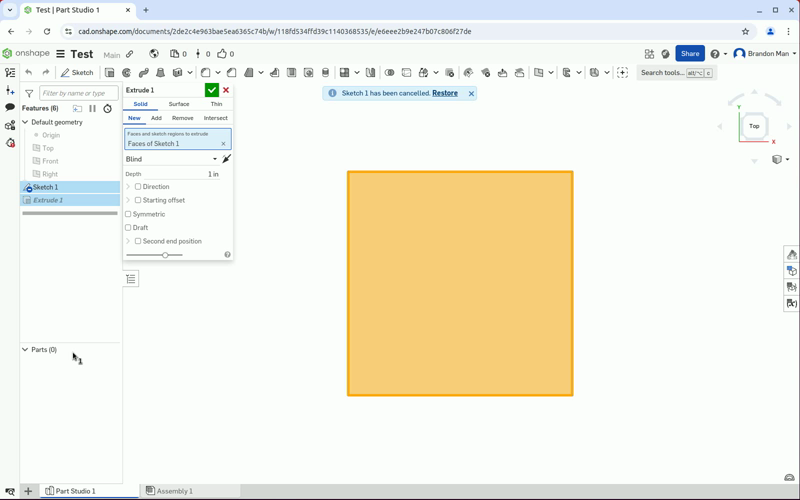
mouse_move(143, 106)
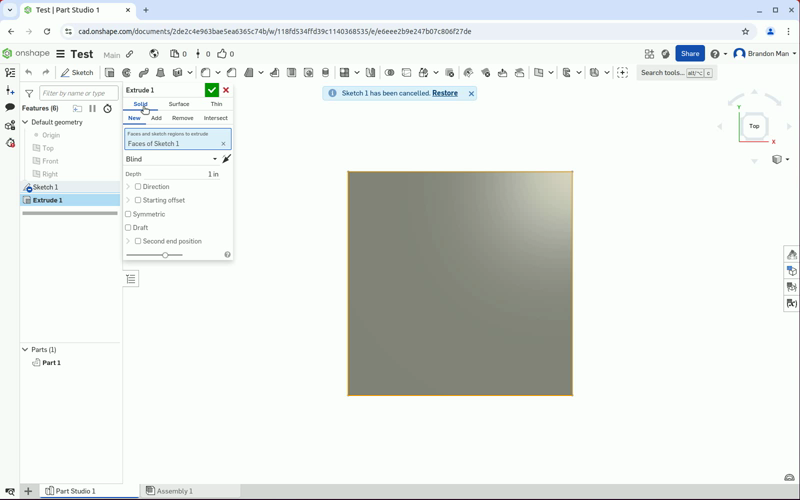
click(143, 106)
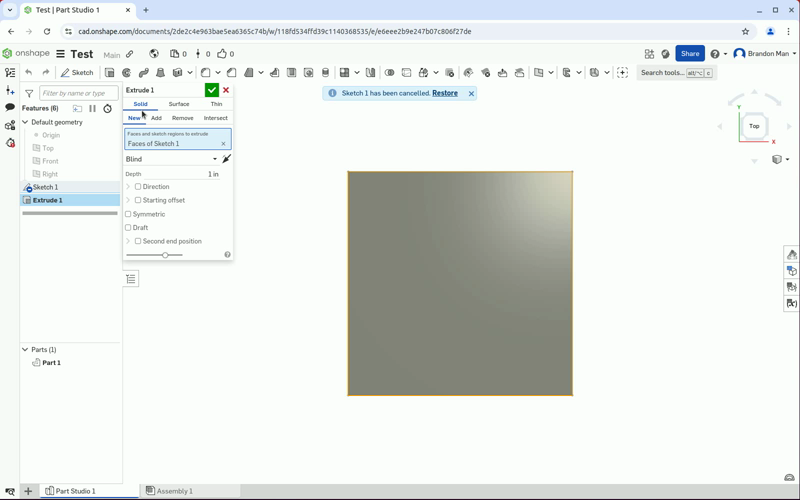
mouse_move(137, 120)
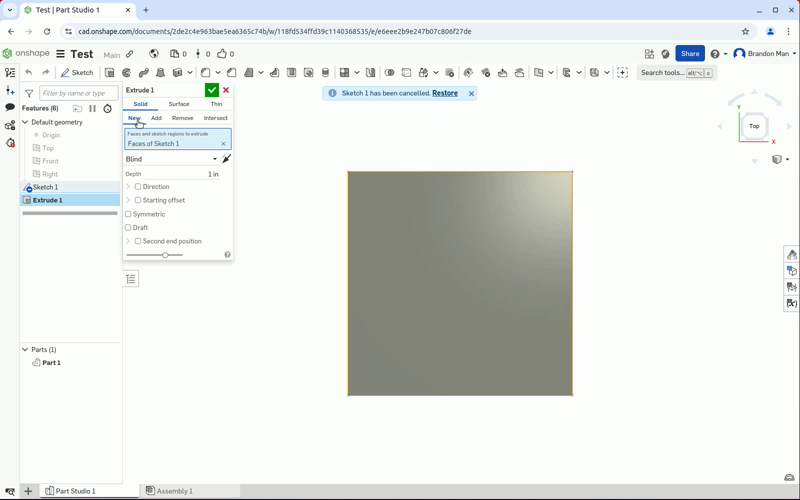
click(137, 120)
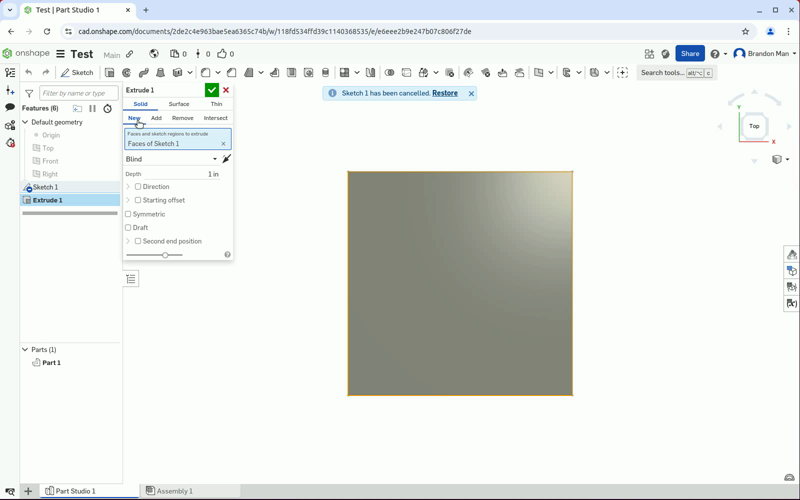
key(tab, 4)
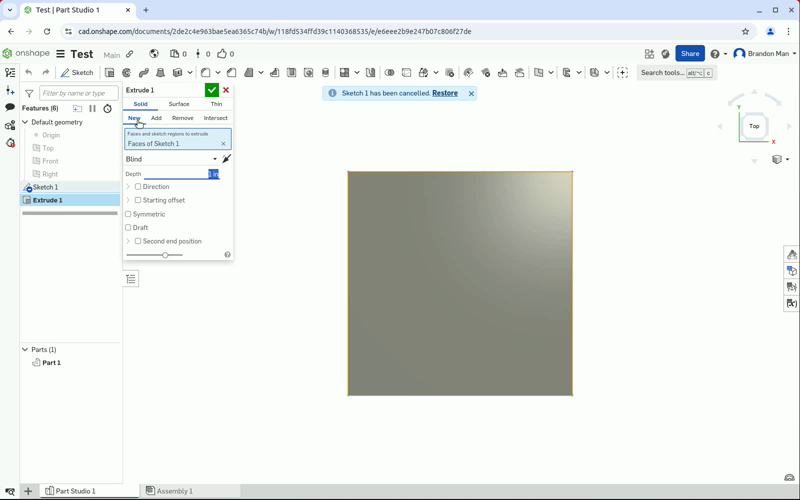
text(11.073)
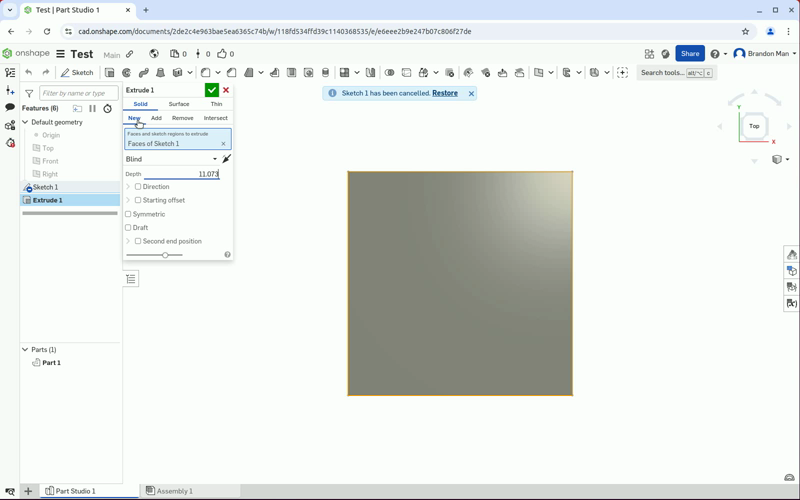
key(enter)
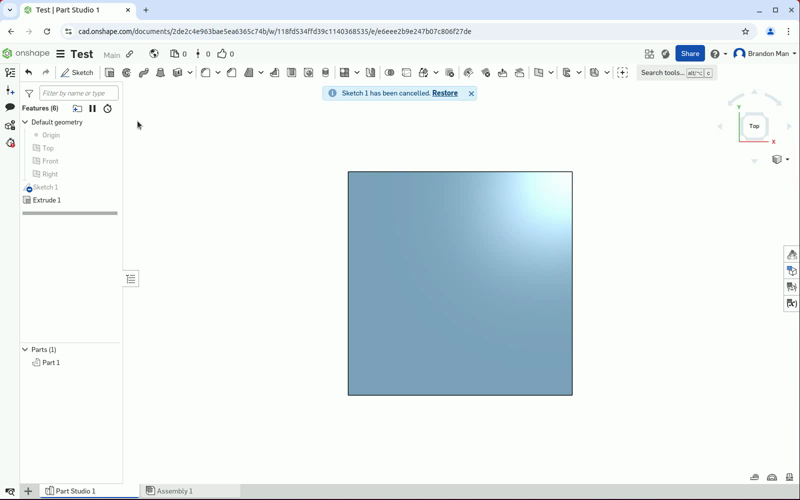
key(shift+h)
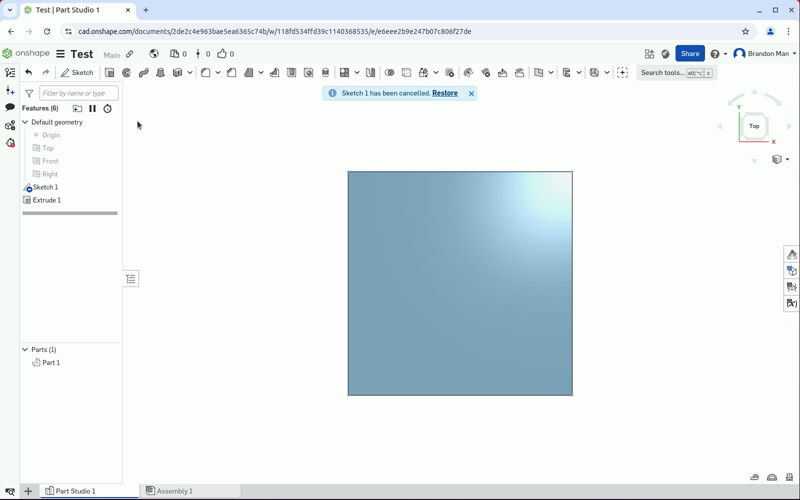
key(shift+h)
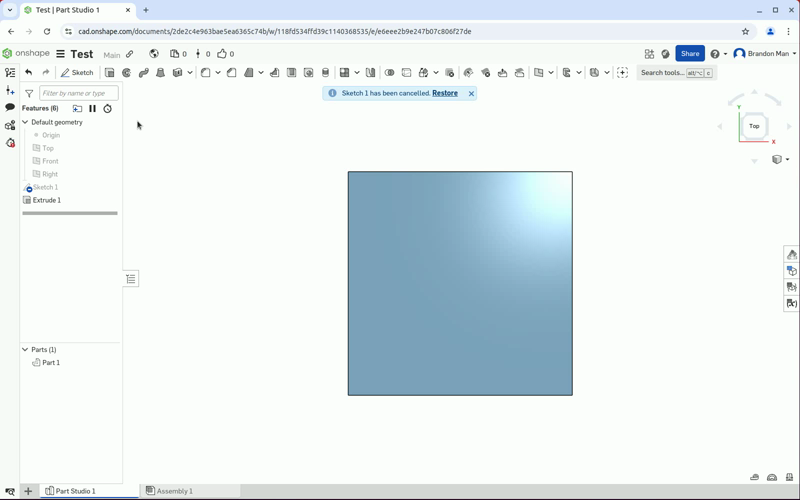
mouse_move(73, 189)
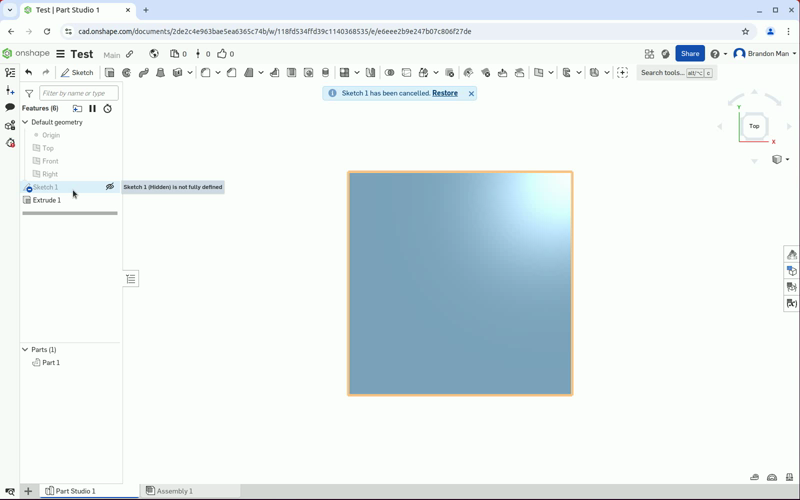
click(73, 189)
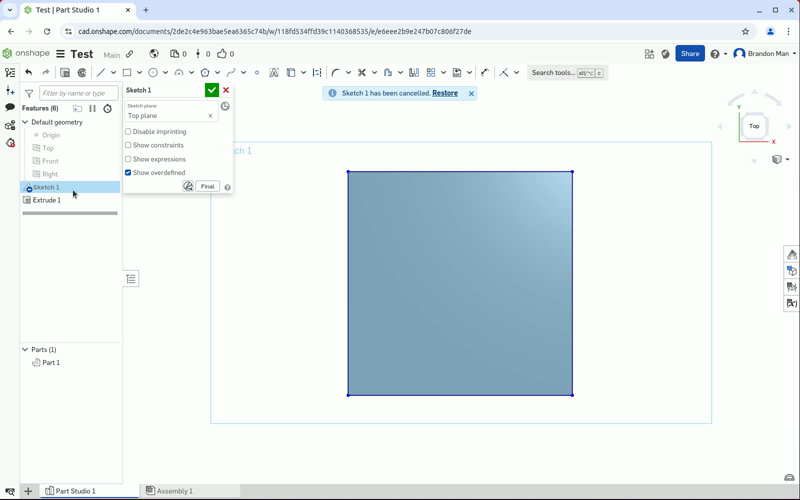
mouse_move(229, 92)
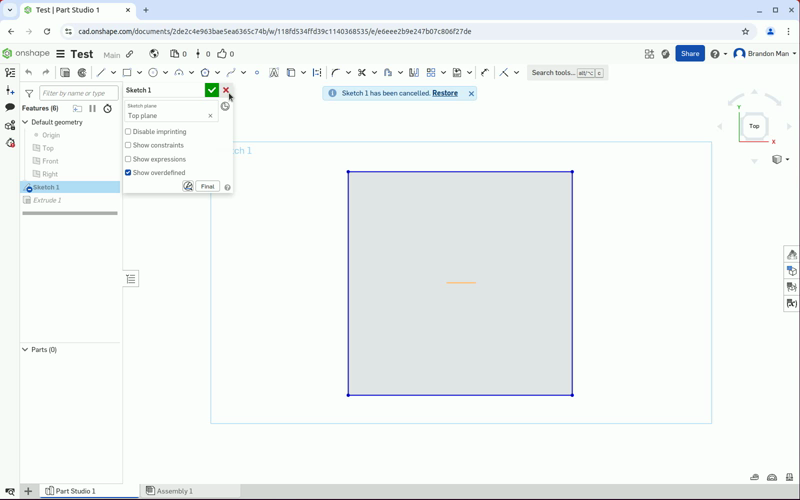
click(229, 92)
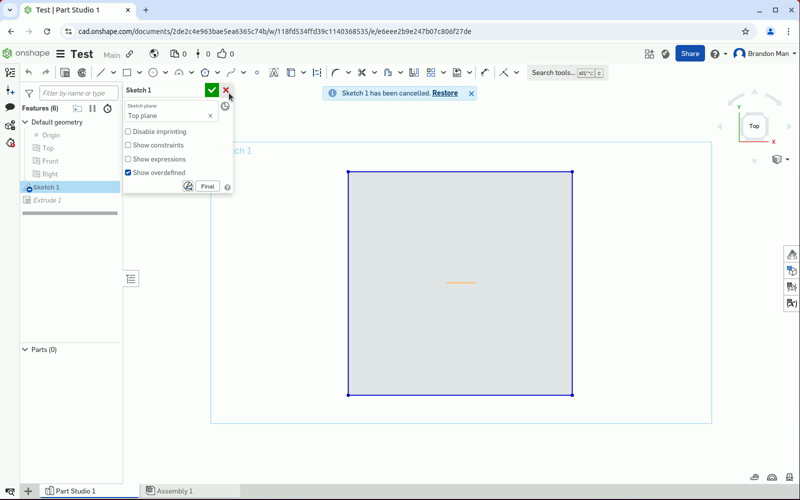
key(shift+s)
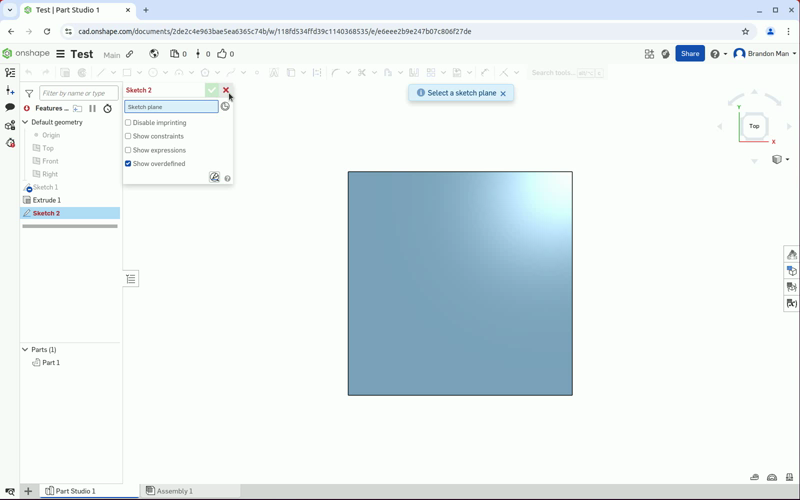
mouse_move(73, 150)
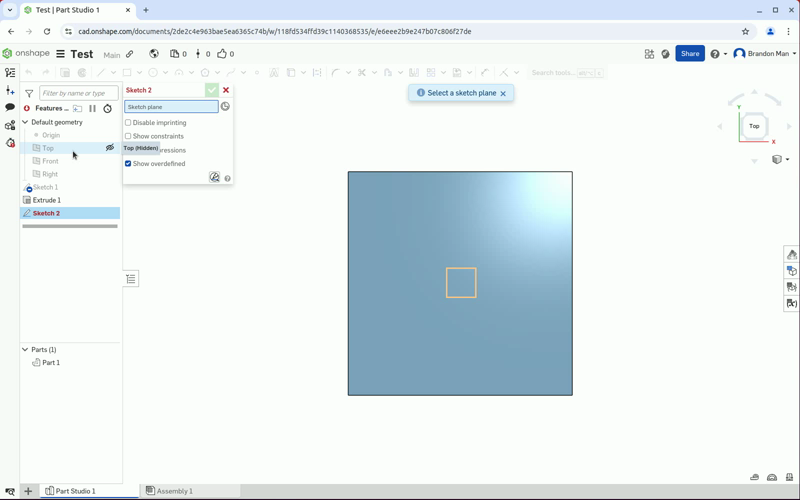
click(73, 150)
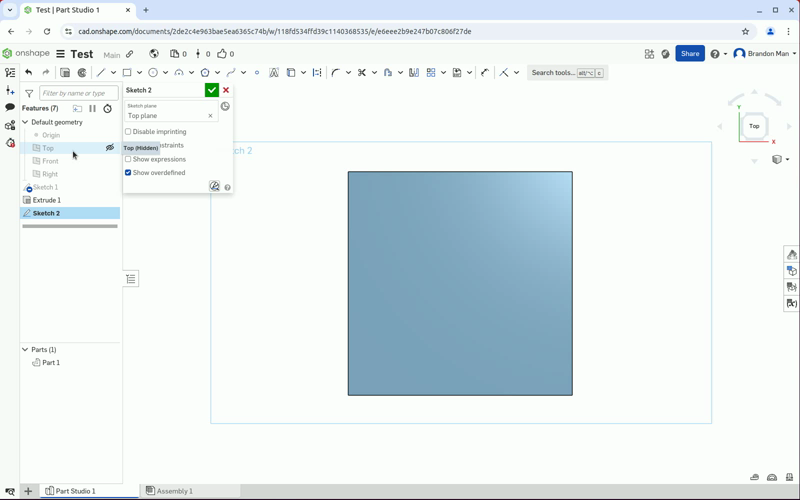
mouse_move(73, 352)
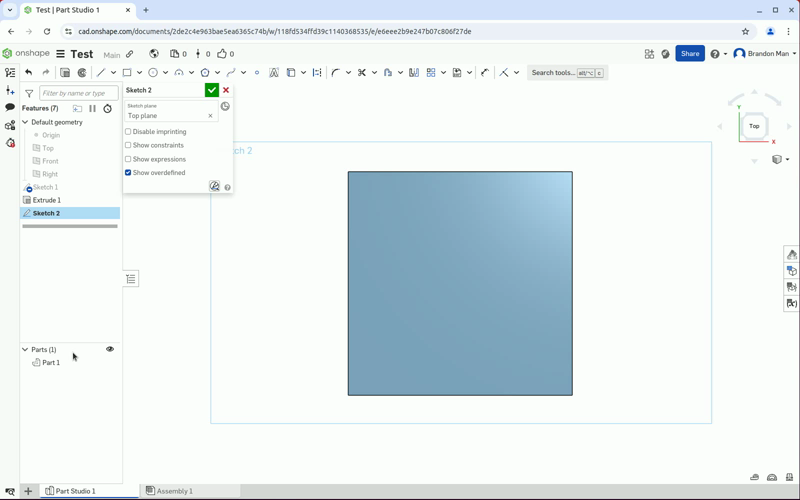
key(y)
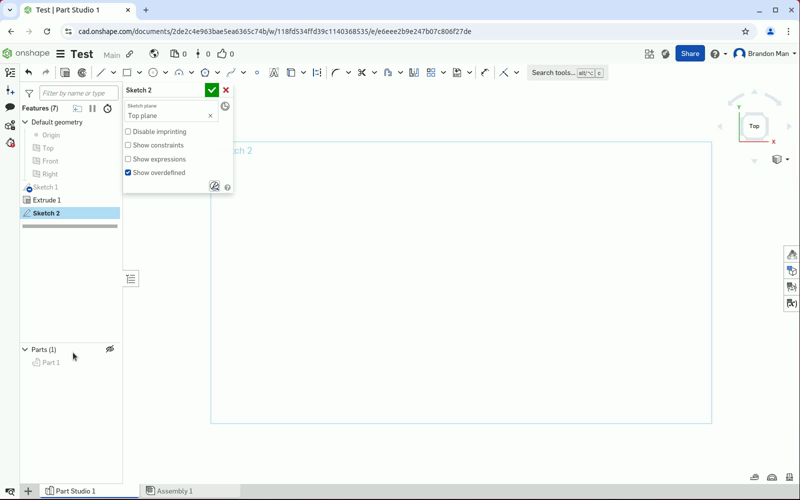
key(l)
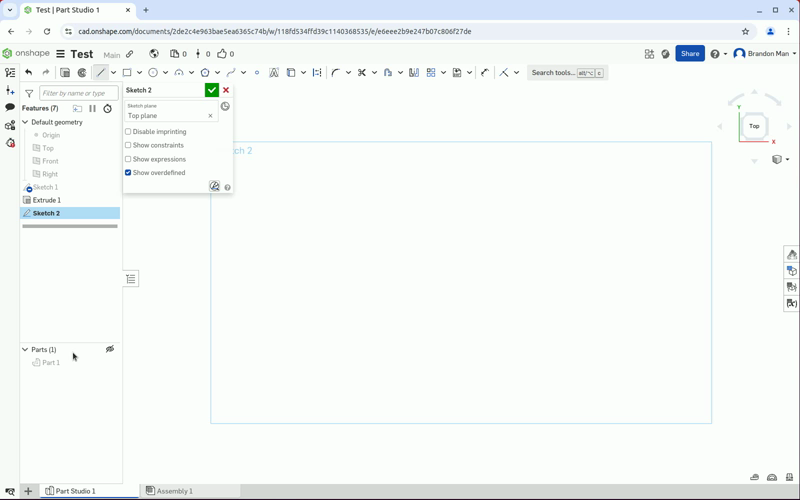
key_down(shift)
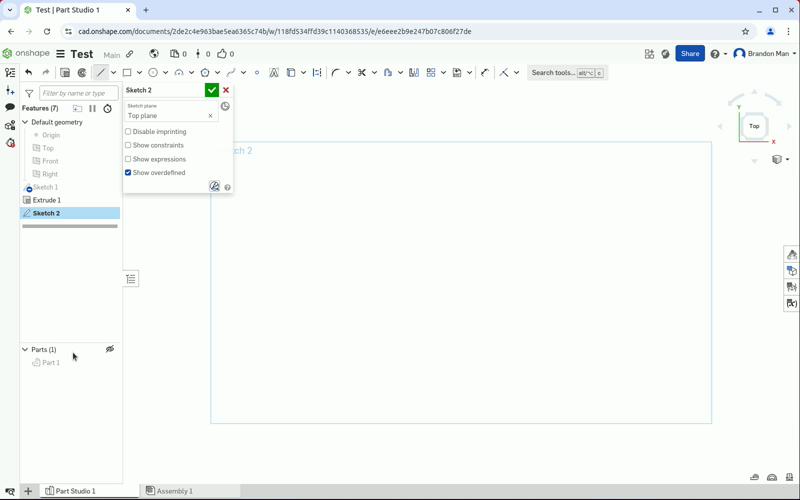
mouse_move(356, 387)
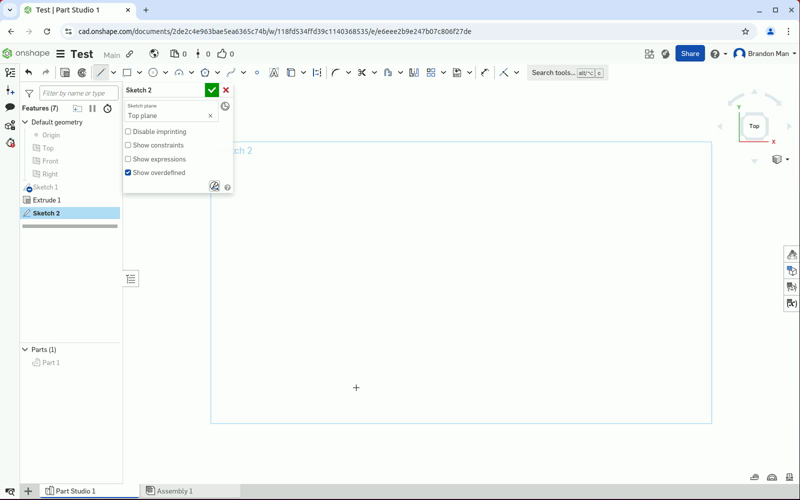
click(356, 387)
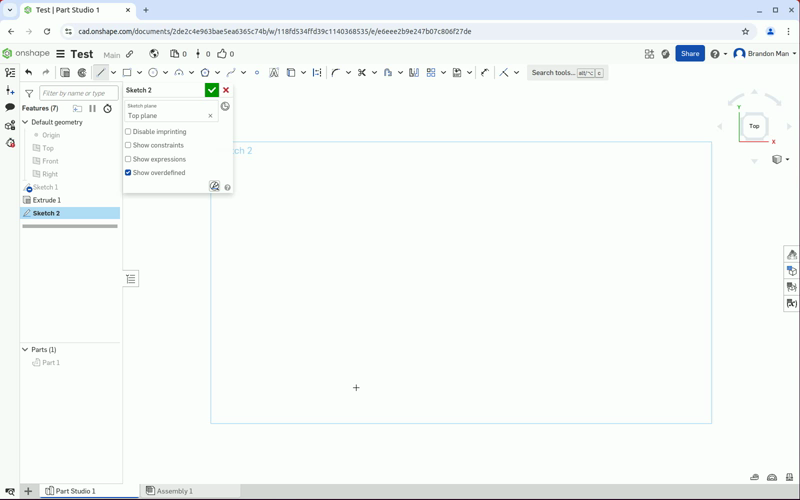
key_up(shift)
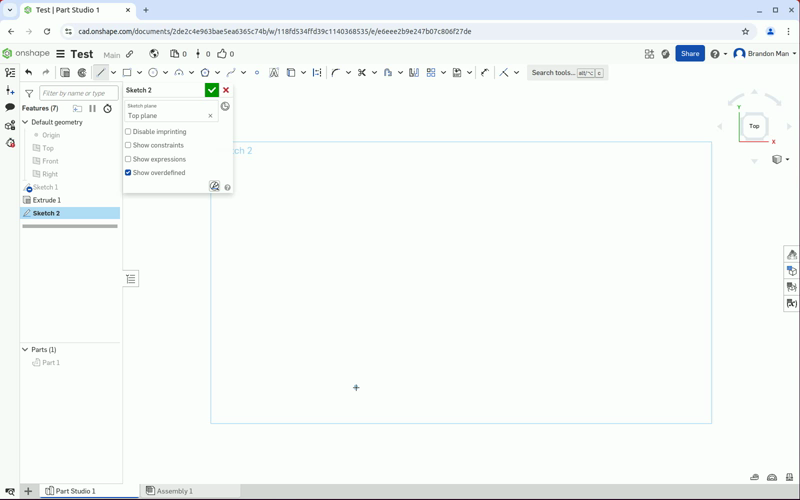
key_down(shift)
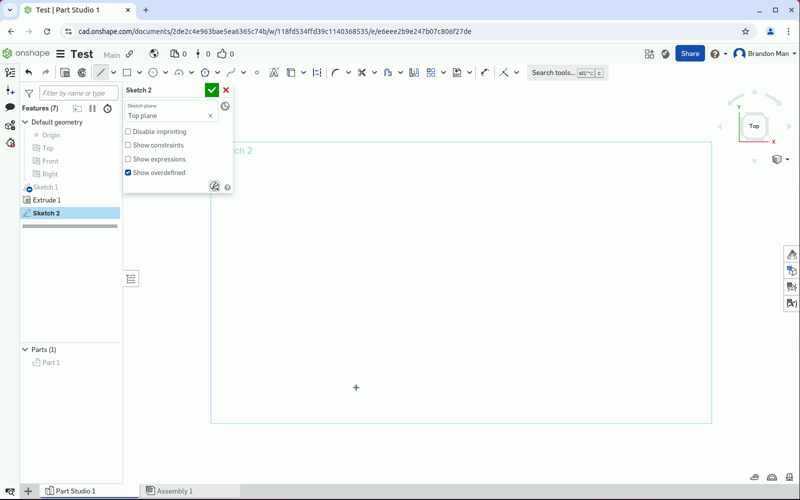
mouse_move(564, 387)
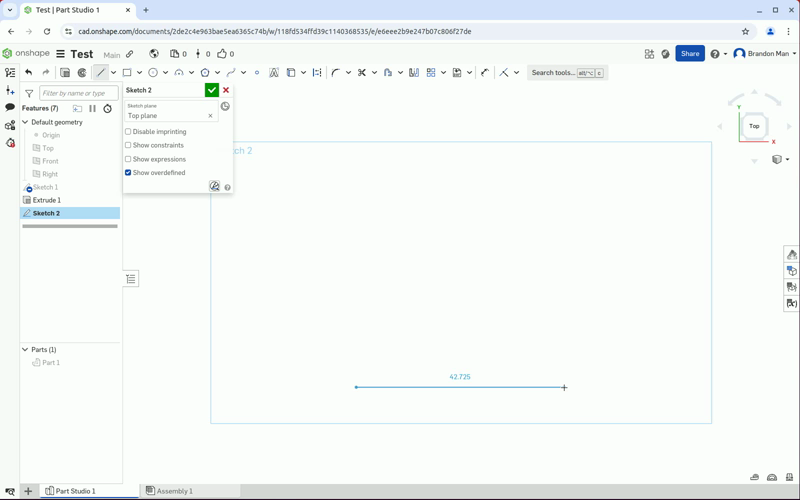
click(564, 387)
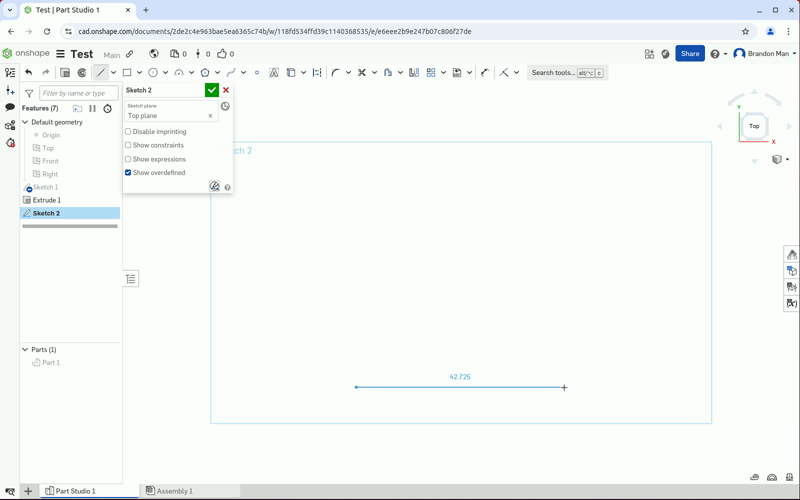
key_up(shift)
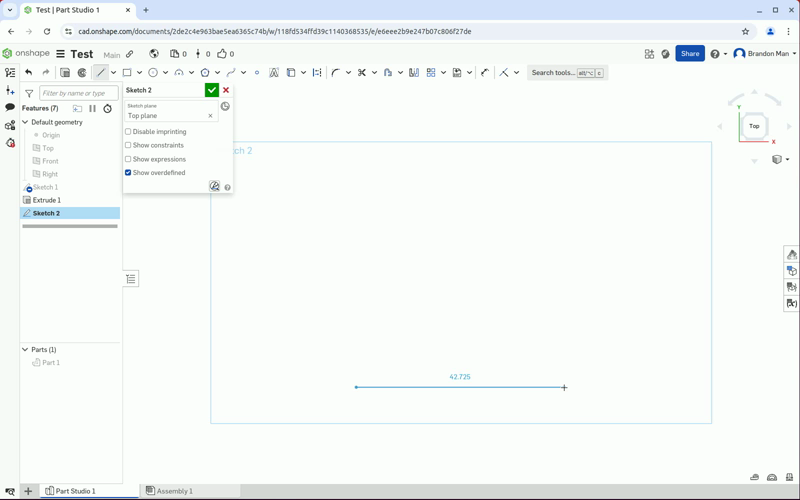
key_down(shift)
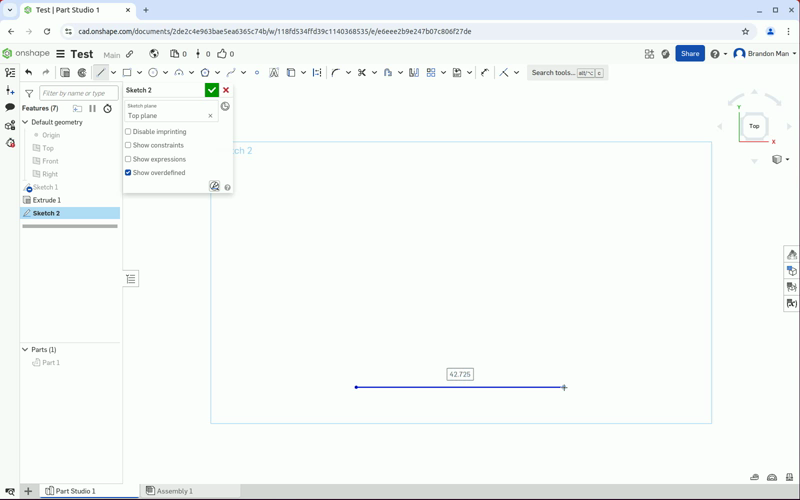
mouse_move(564, 179)
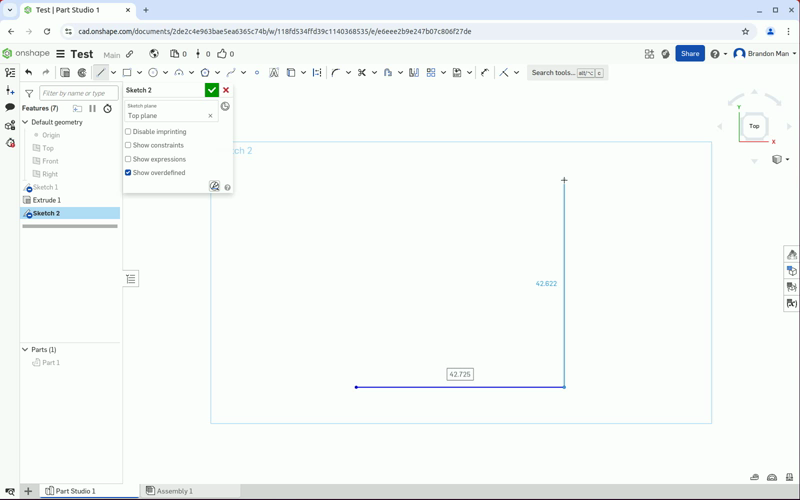
click(564, 179)
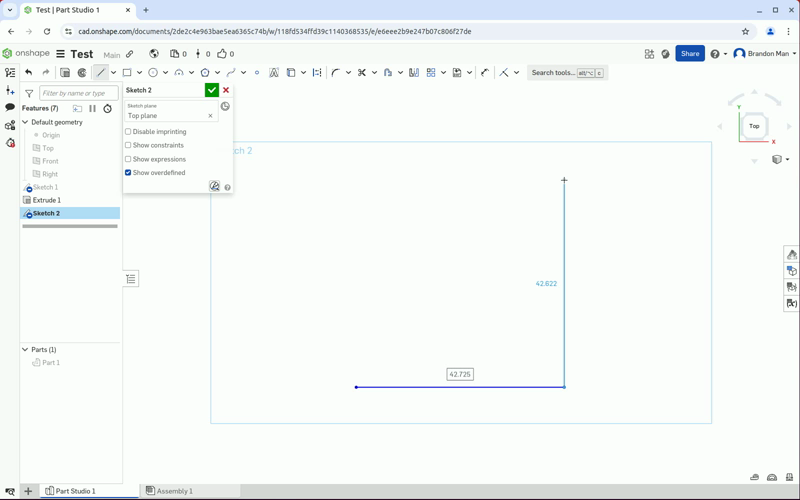
key_up(shift)
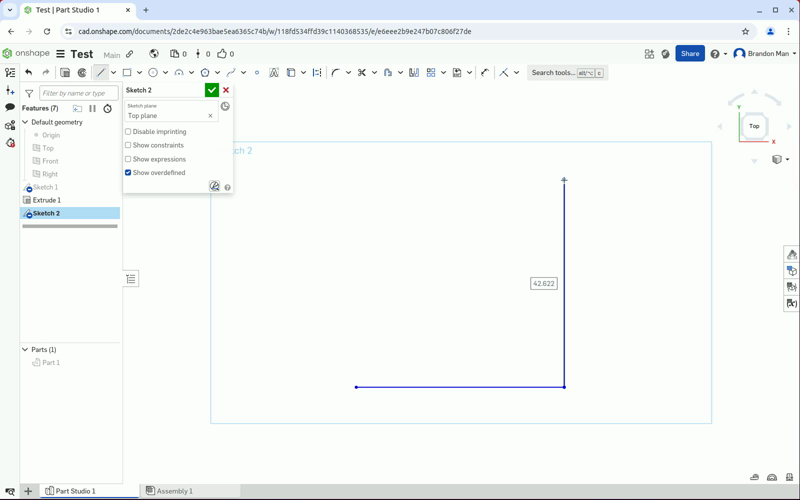
key_down(shift)
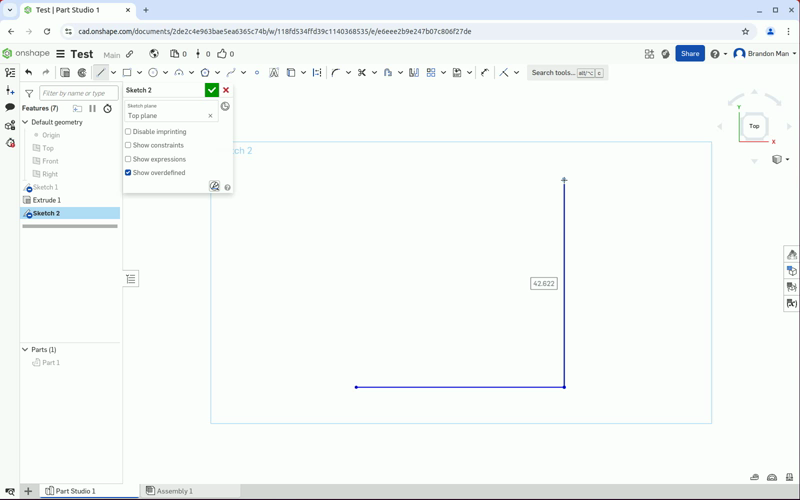
mouse_move(356, 179)
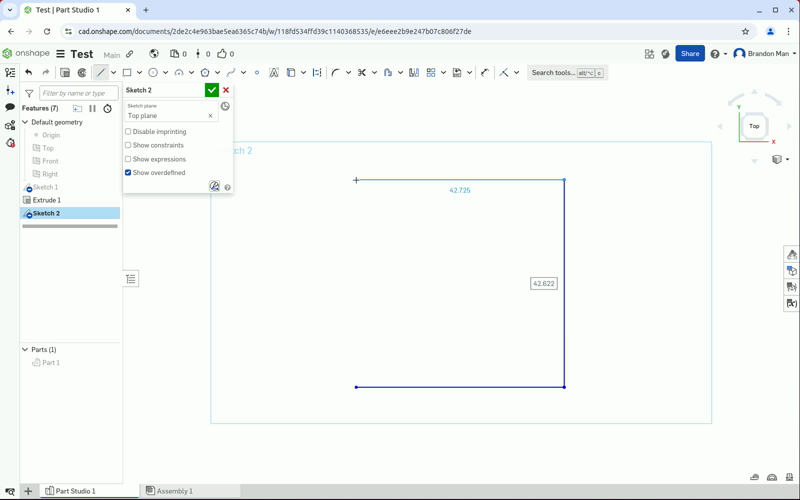
click(356, 179)
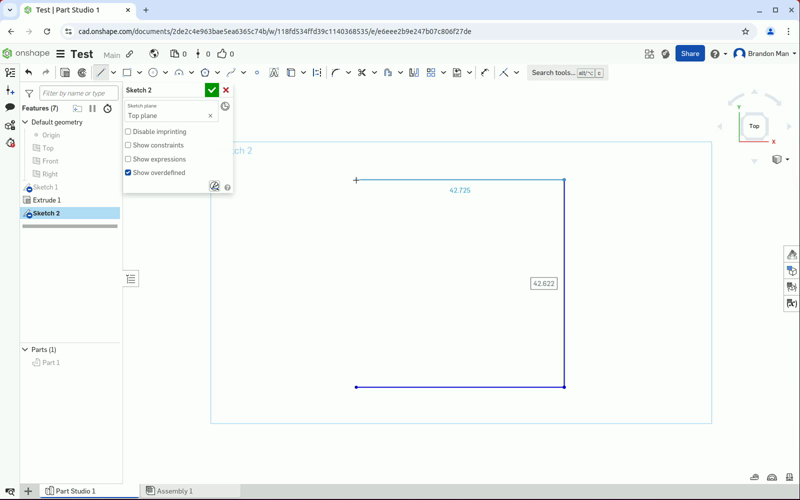
key_up(shift)
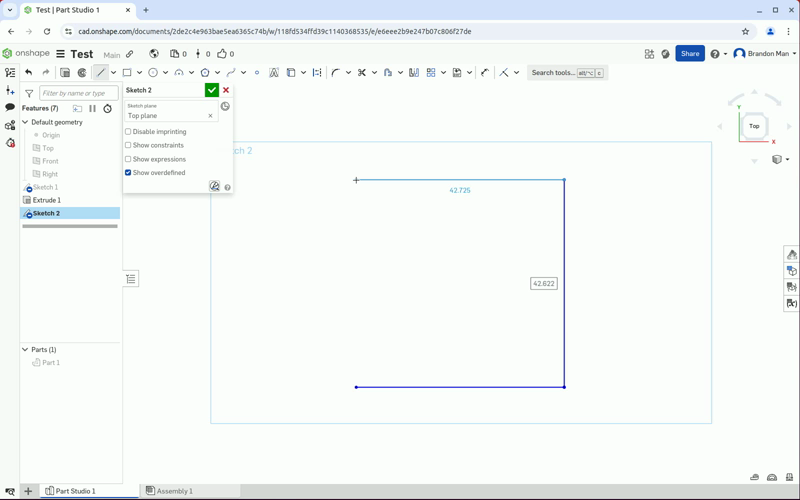
key_down(shift)
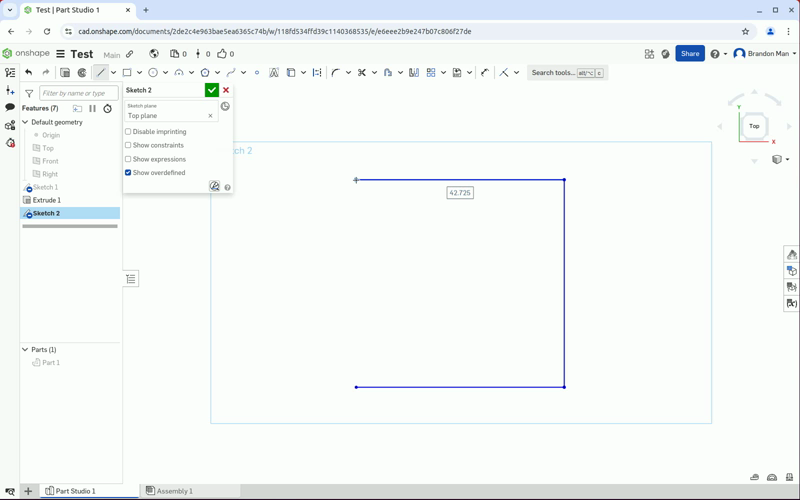
mouse_move(356, 387)
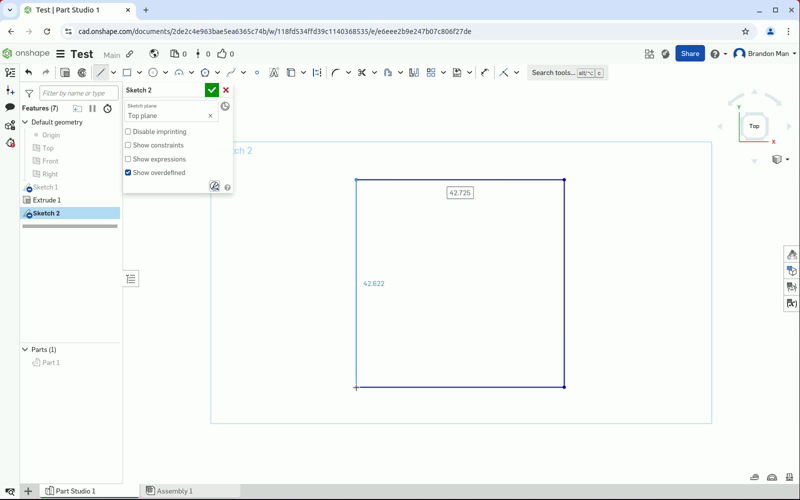
key_up(shift)
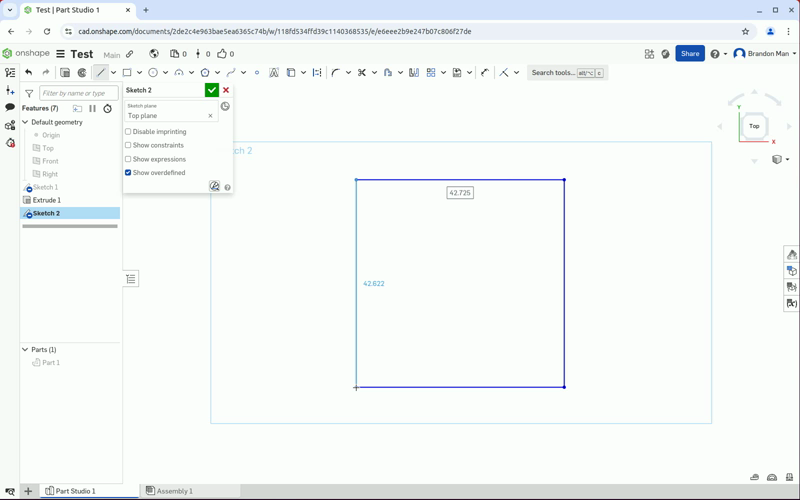
click(356, 387)
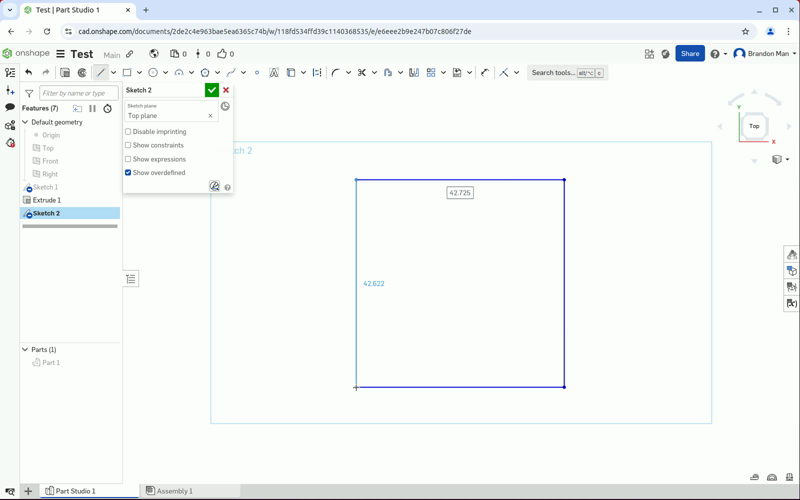
key(esc)
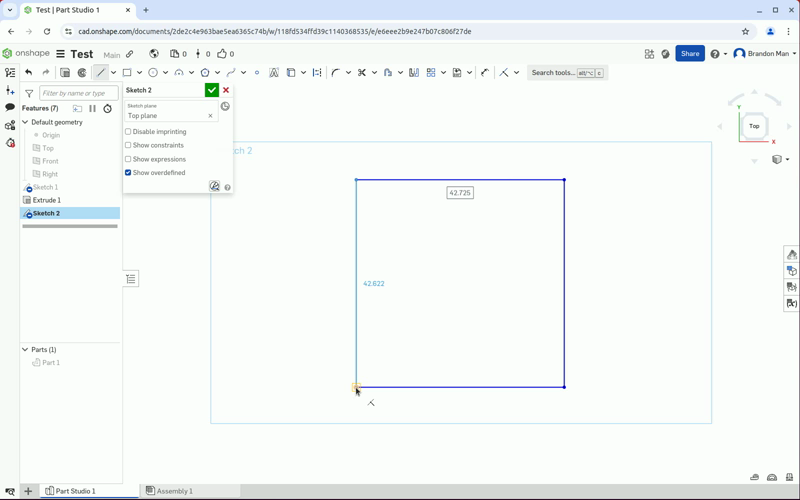
mouse_move(386, 347)
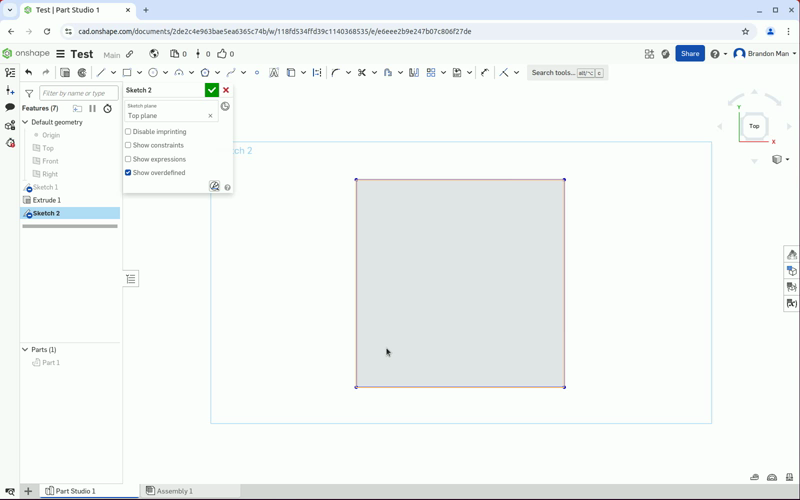
click(386, 347)
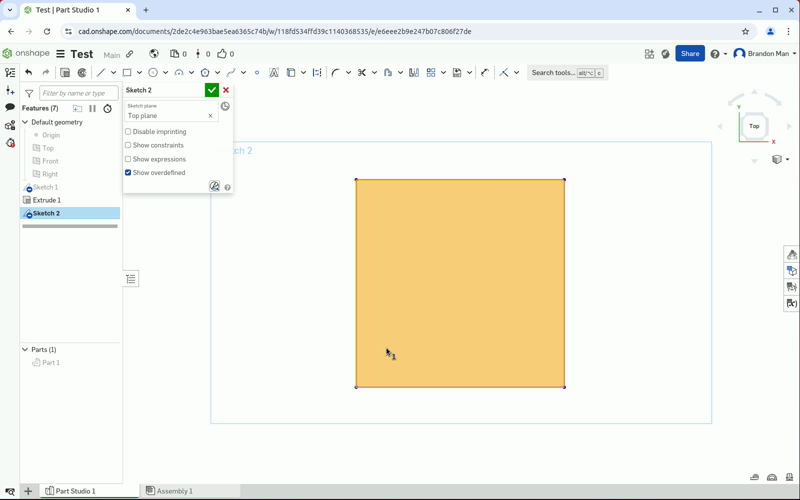
mouse_move(73, 352)
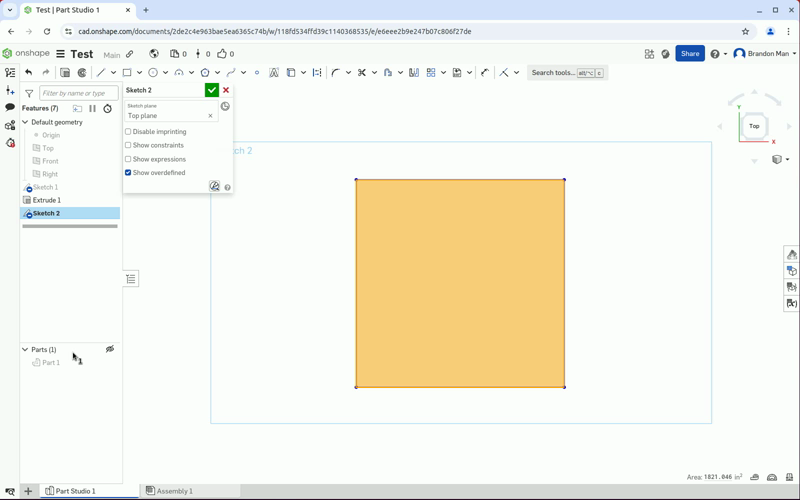
key(shift+y)
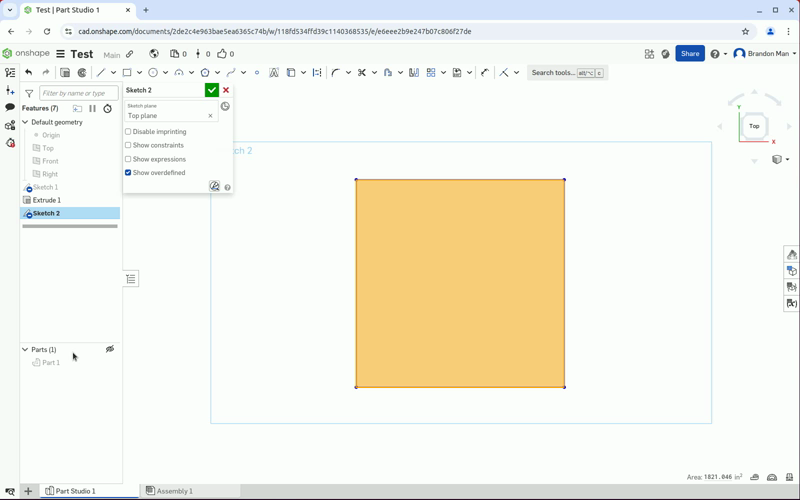
key(shift+e)
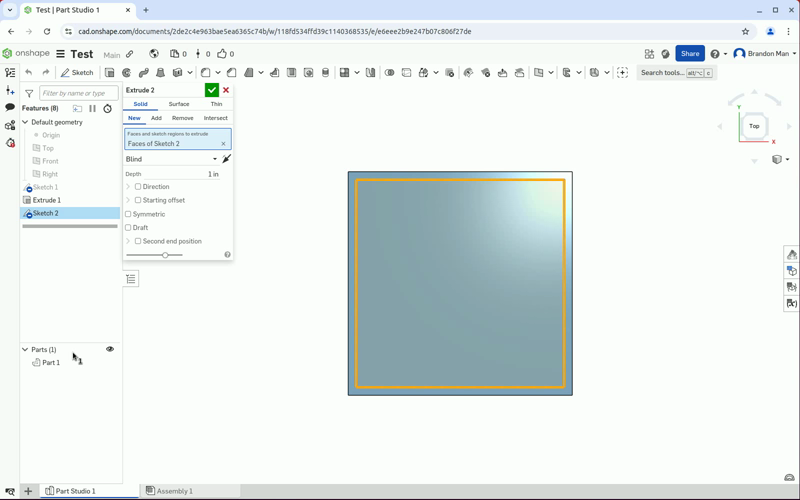
mouse_move(143, 106)
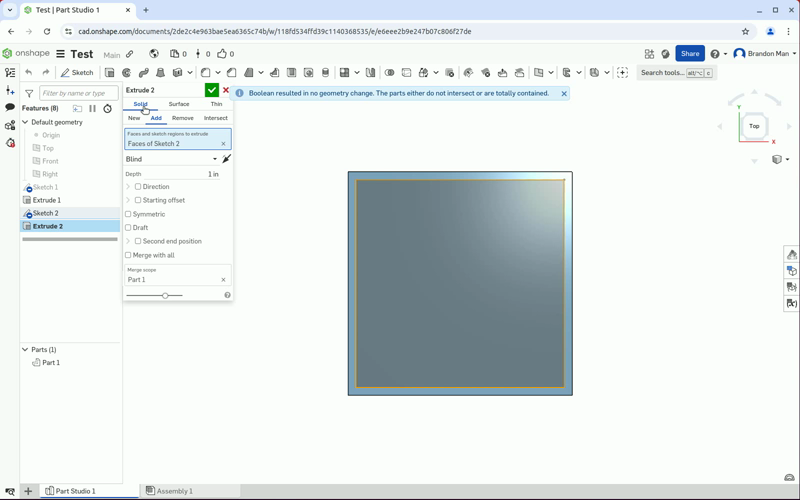
click(143, 106)
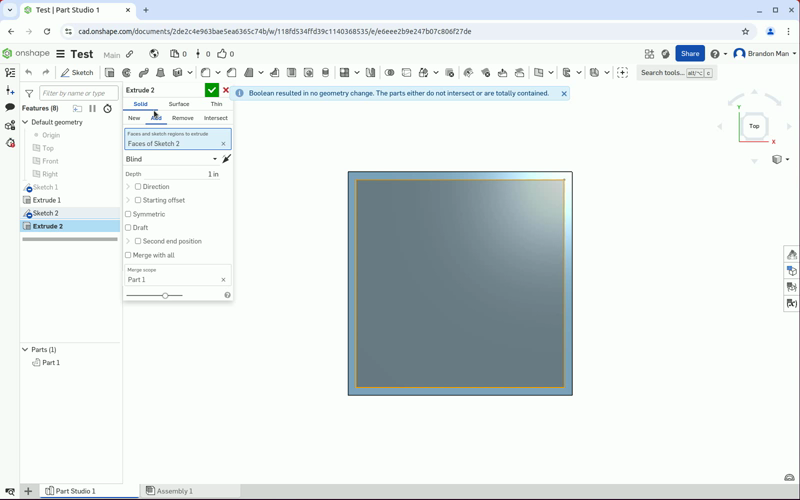
mouse_move(186, 120)
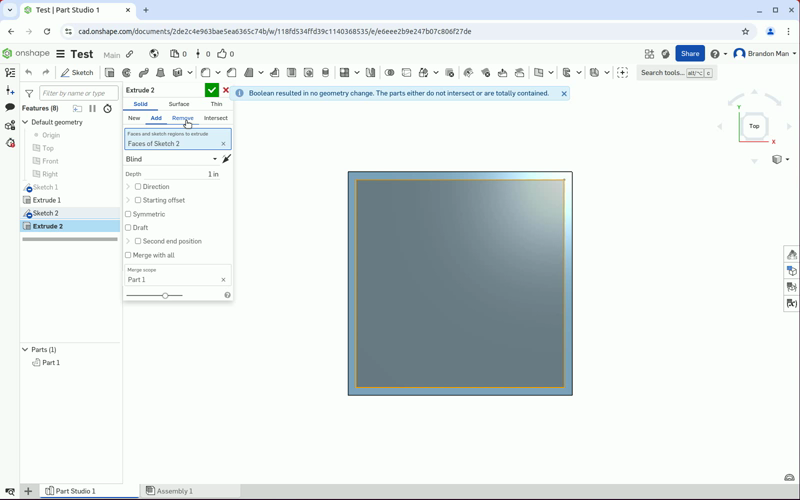
click(186, 120)
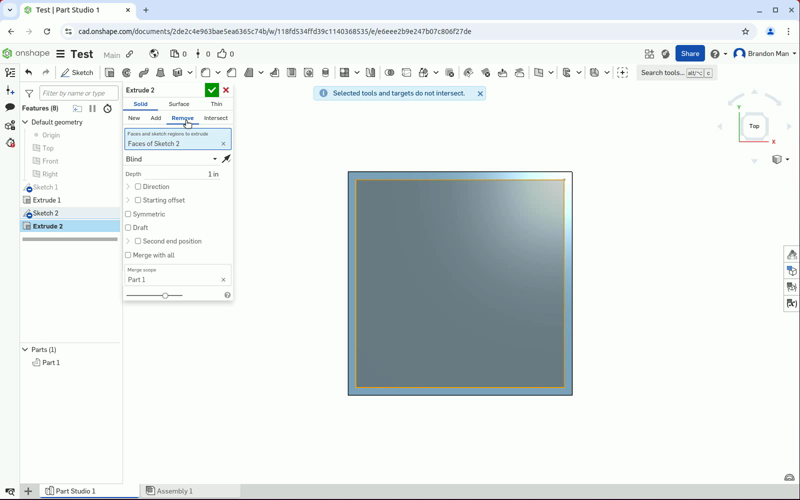
key(tab, 4)
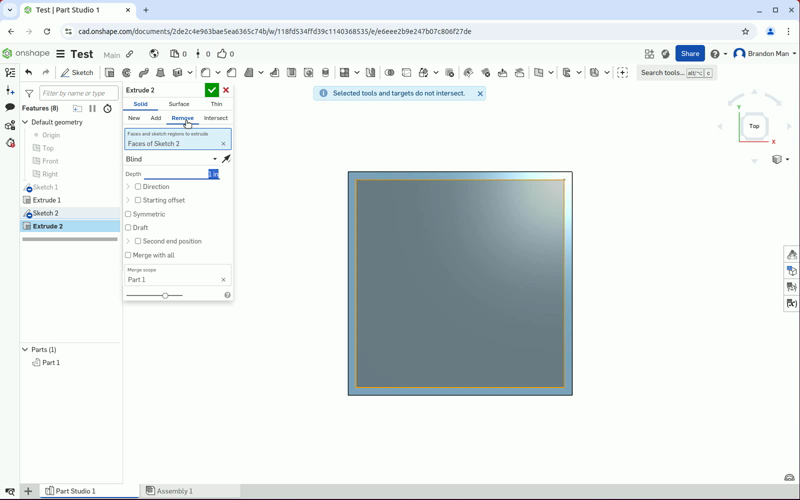
text(-11.073)
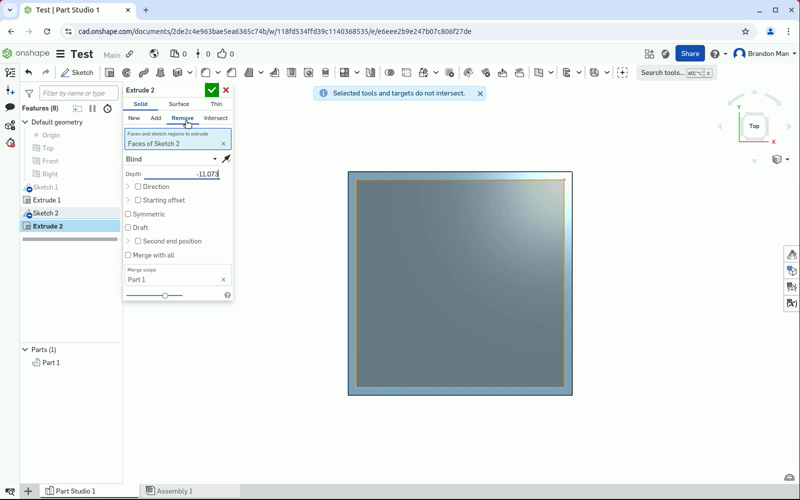
key(tab, 6)
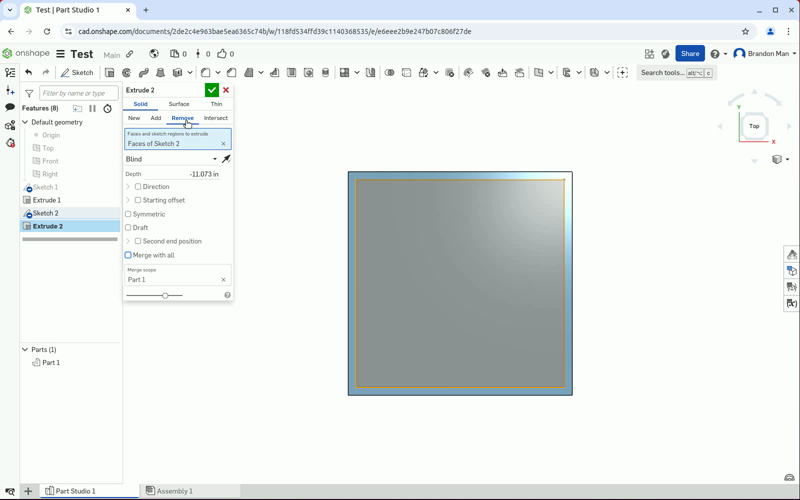
key(space)
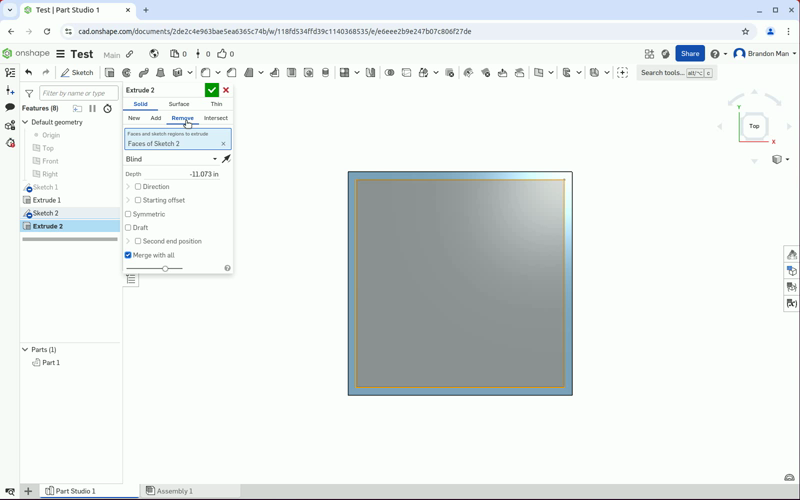
key(enter)
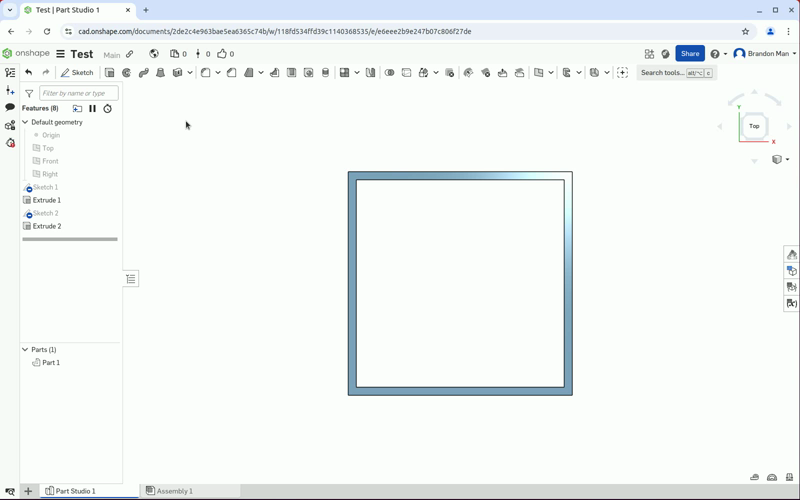
key(shift+h)
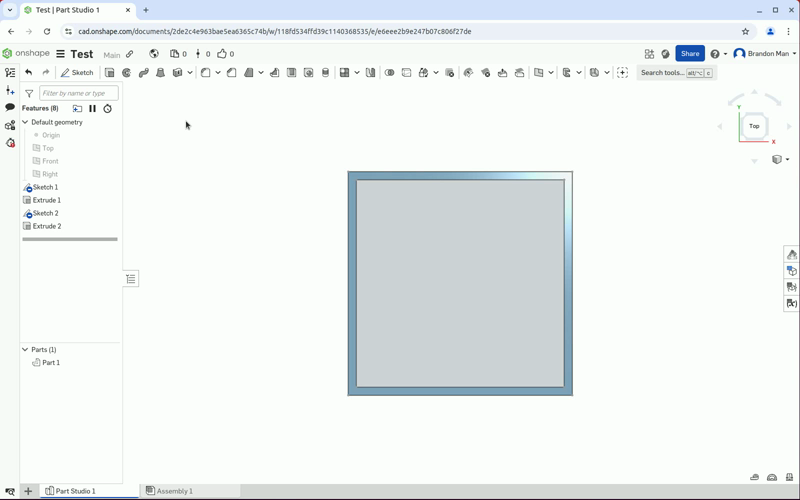
key(shift+h)
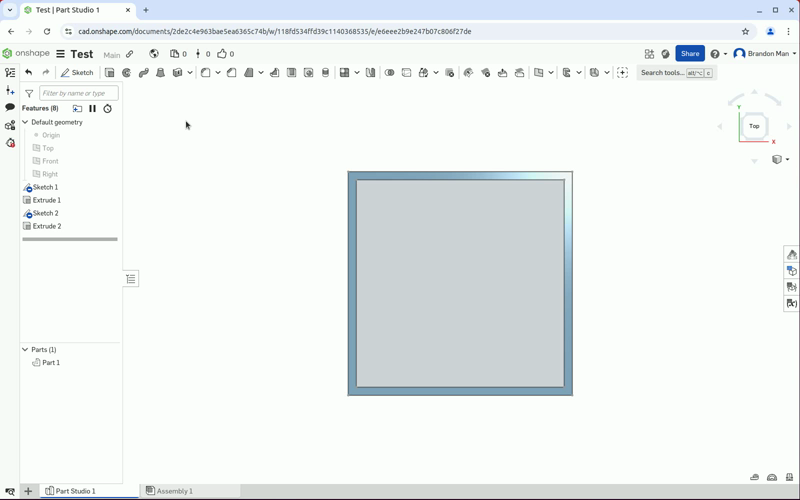
key(shift+7)
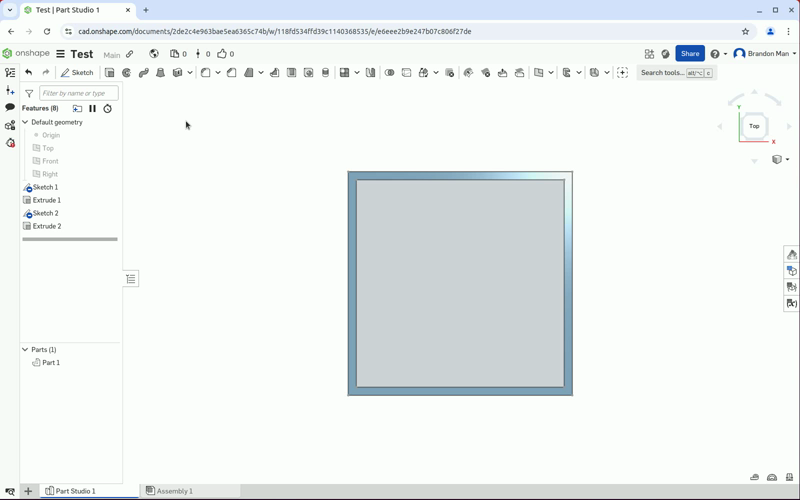
key(up, 3)
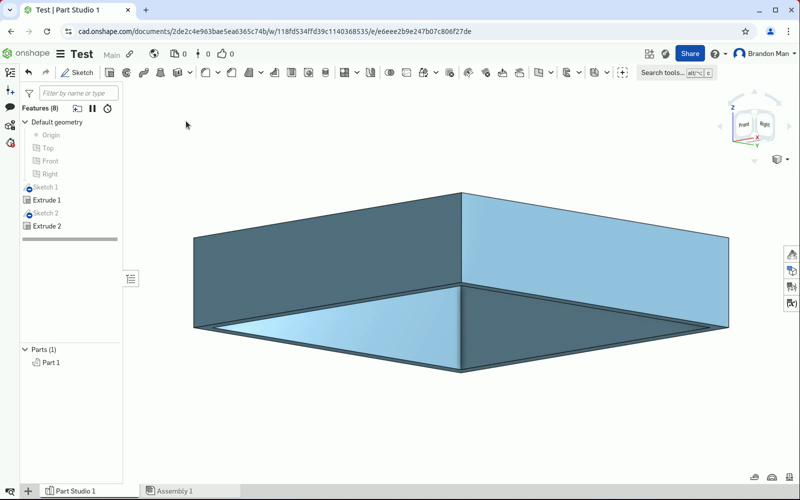
key(left, 3)
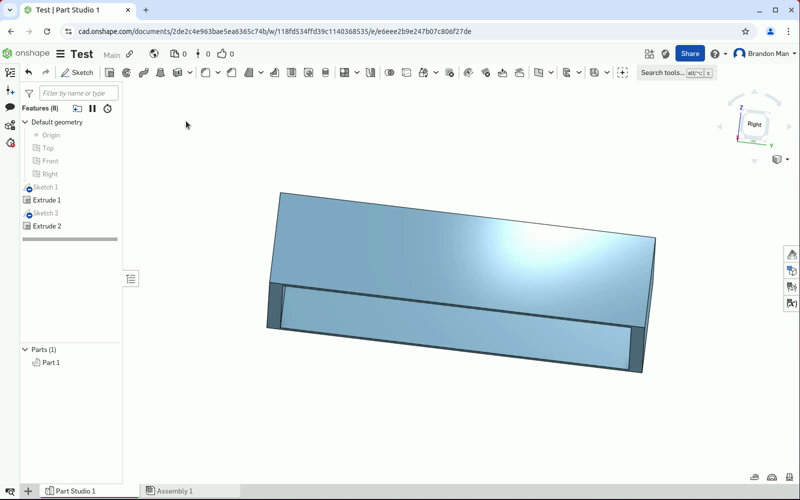
key(right, 3)
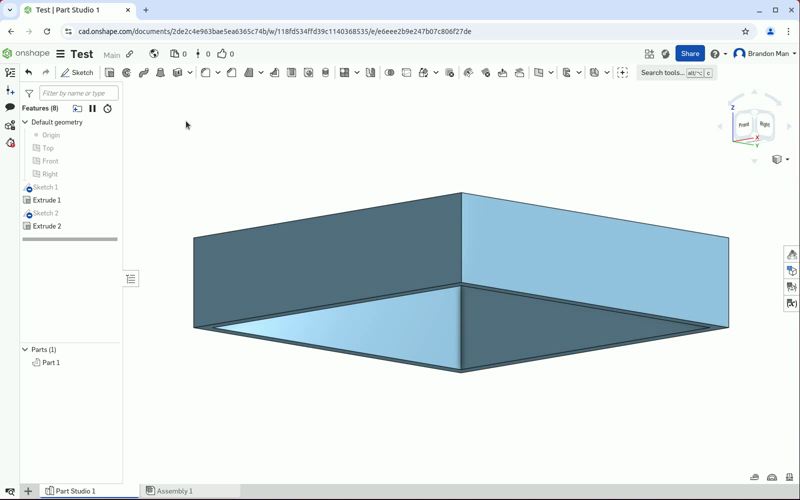
key(down, 3)
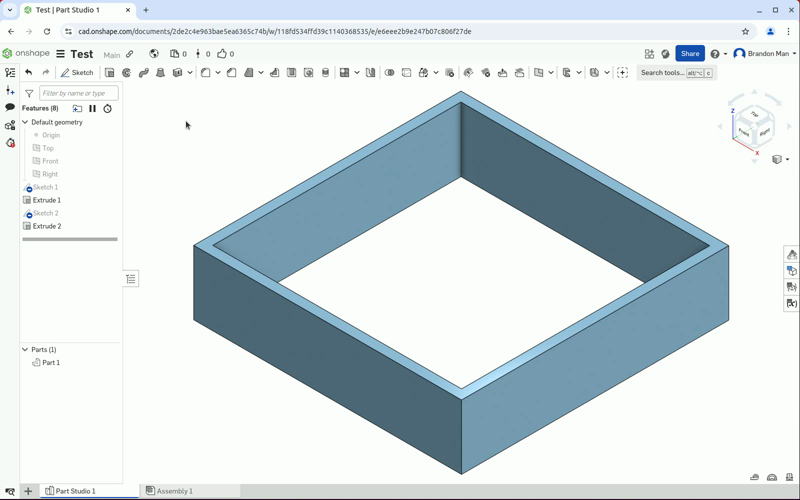
mouse_move(73, 189)
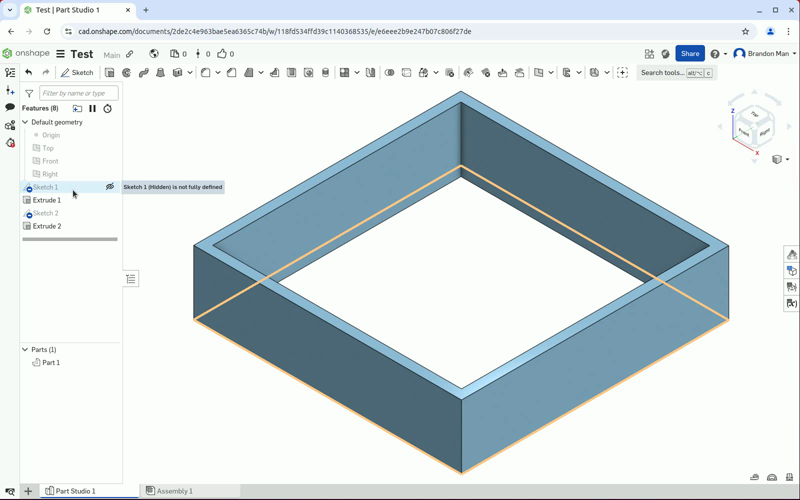
click(73, 189)